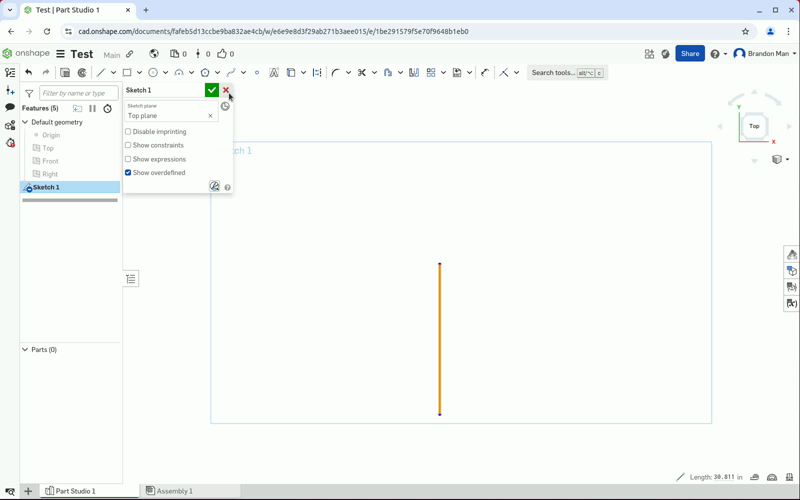
key(shift+h)
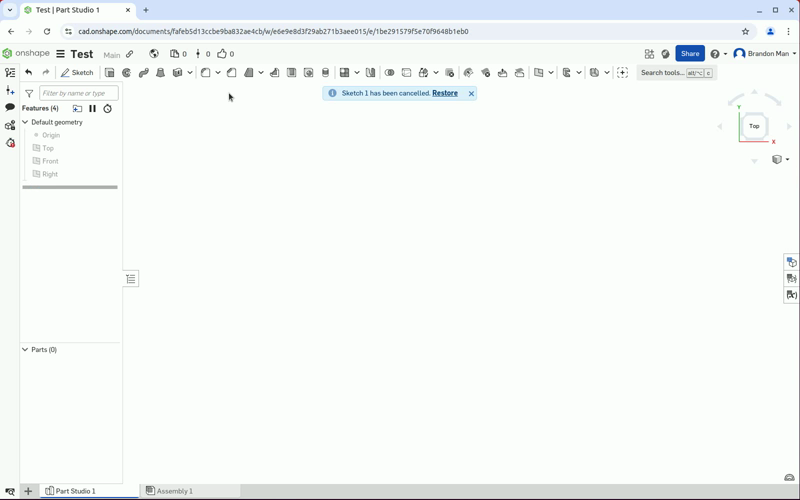
mouse_move(73, 352)
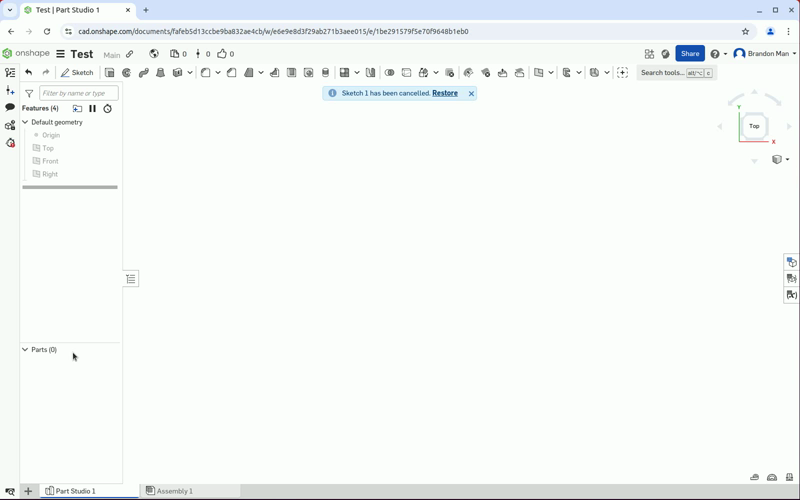
key(y)
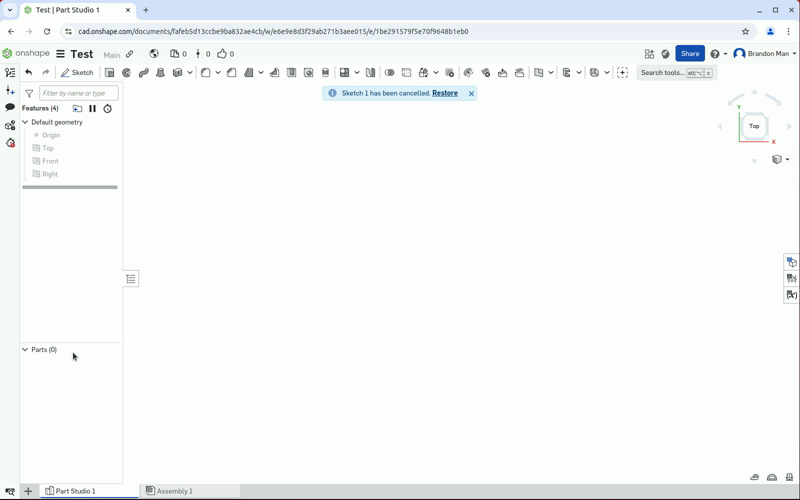
key(shift+p)
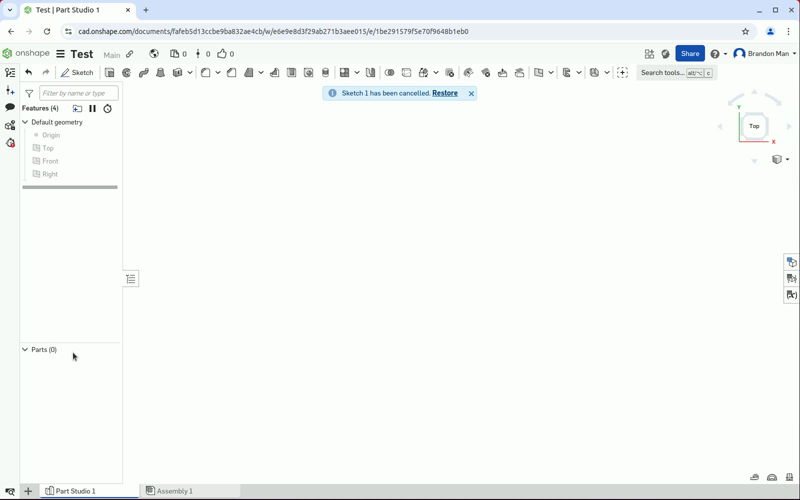
key(space)
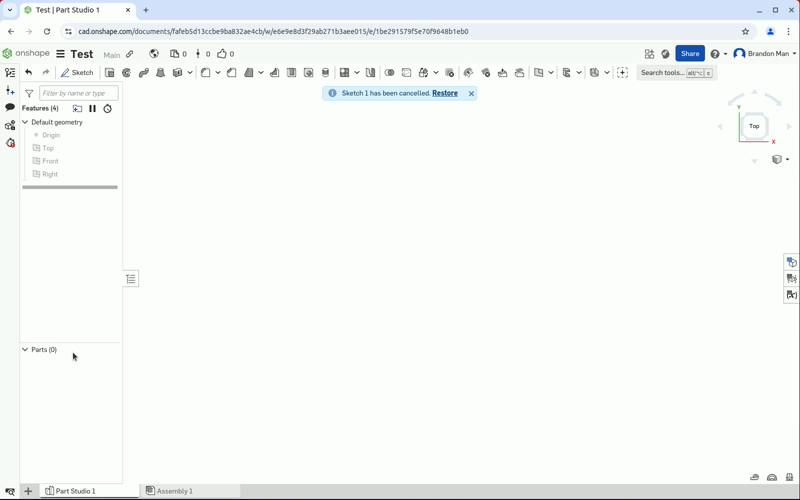
key_down(shift)
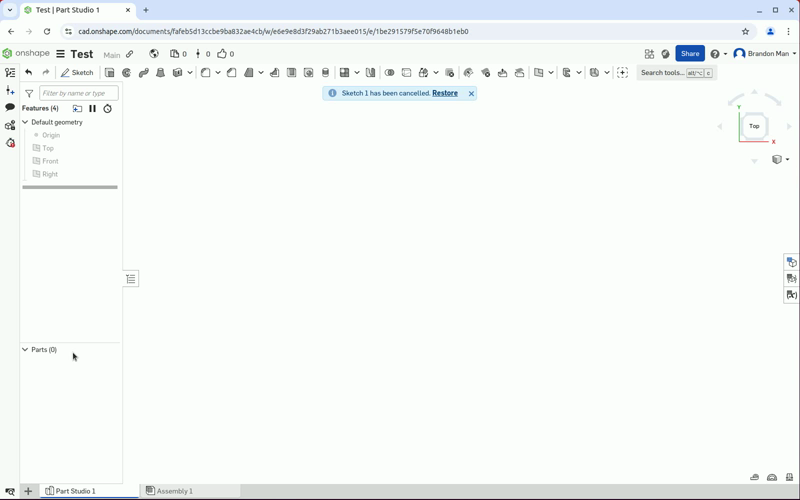
key(up)
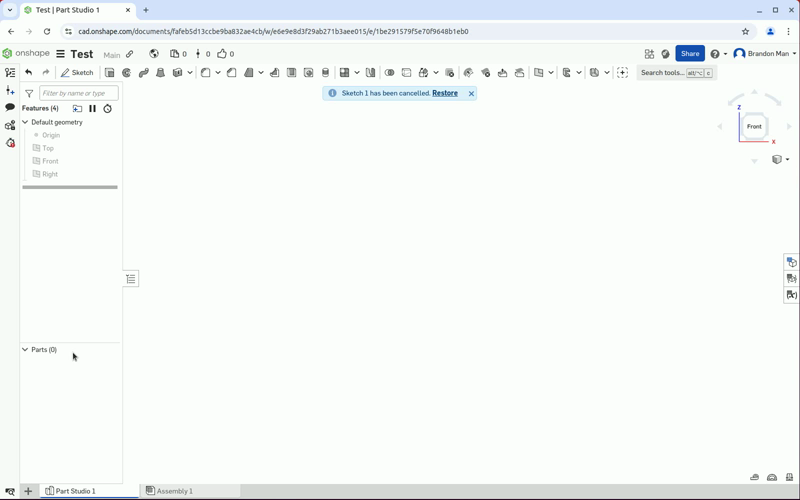
key_up(shift)
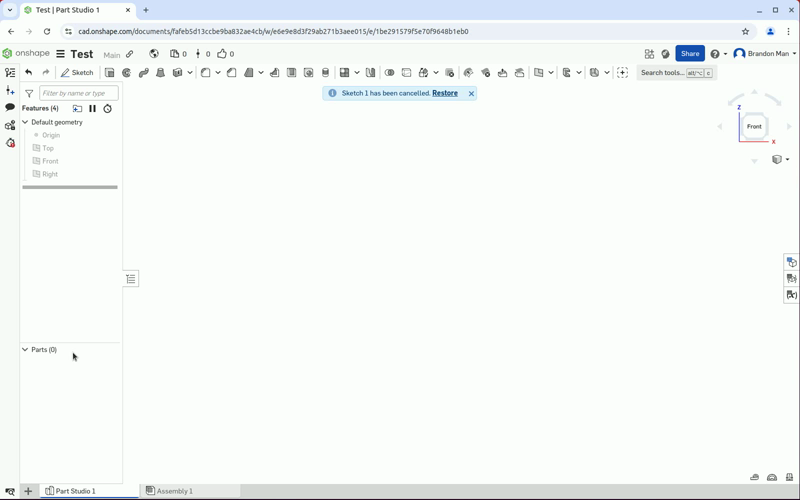
mouse_move(73, 352)
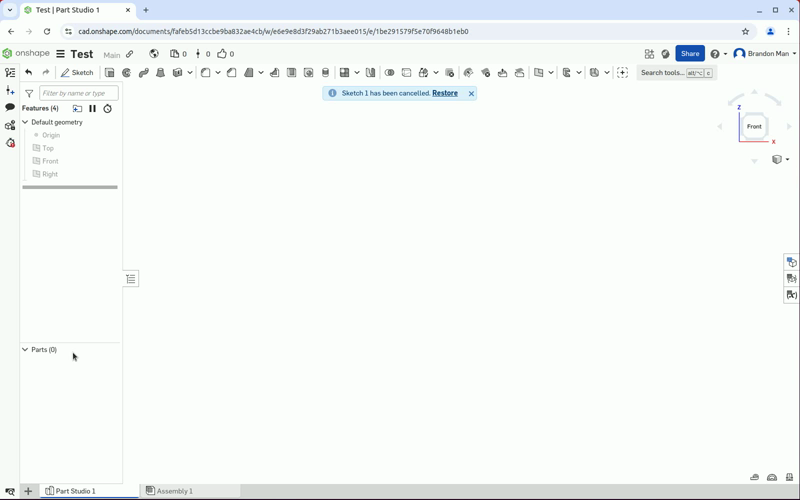
key(shift+y)
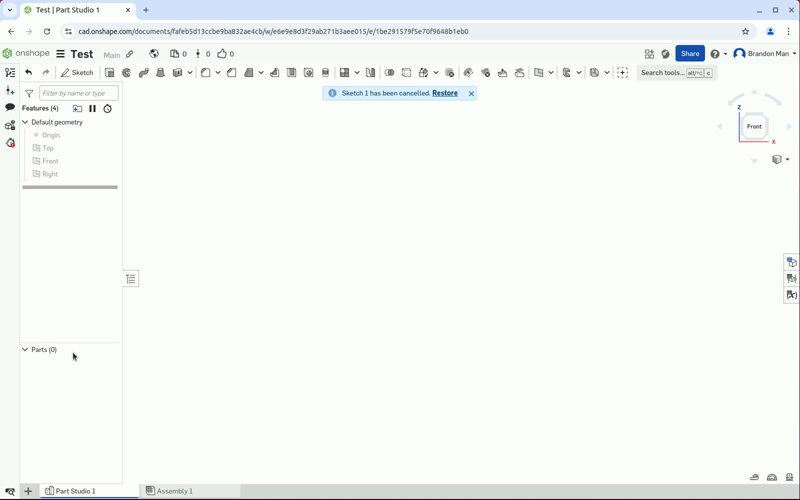
key(shift+s)
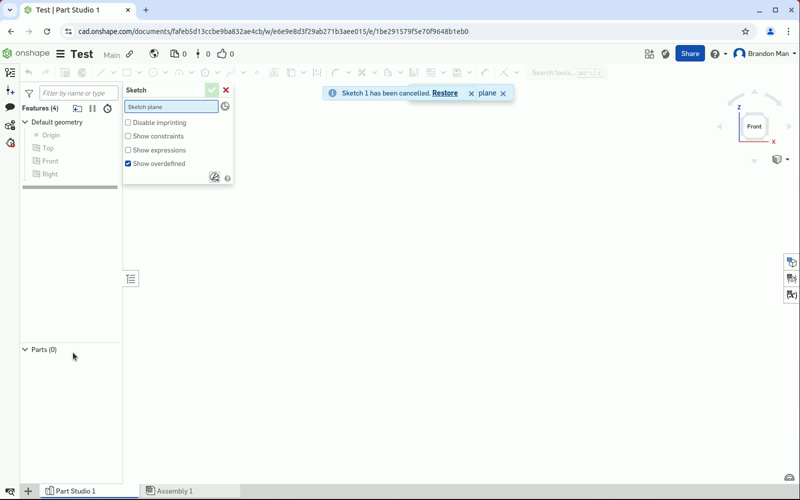
mouse_move(73, 163)
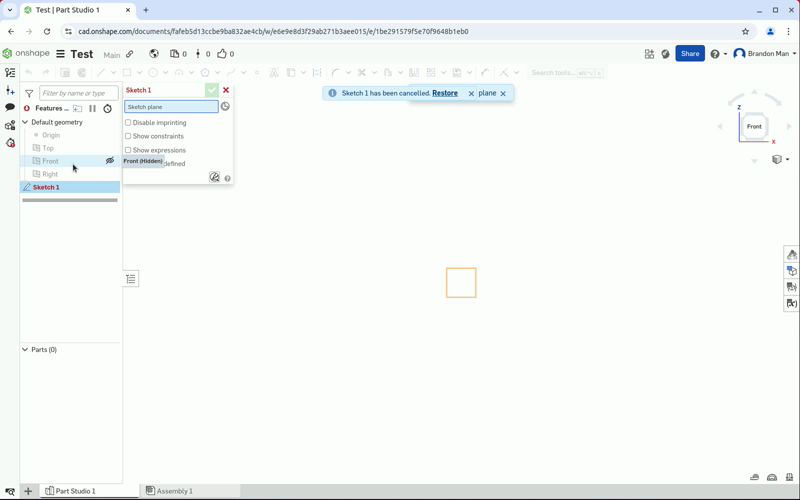
click(73, 163)
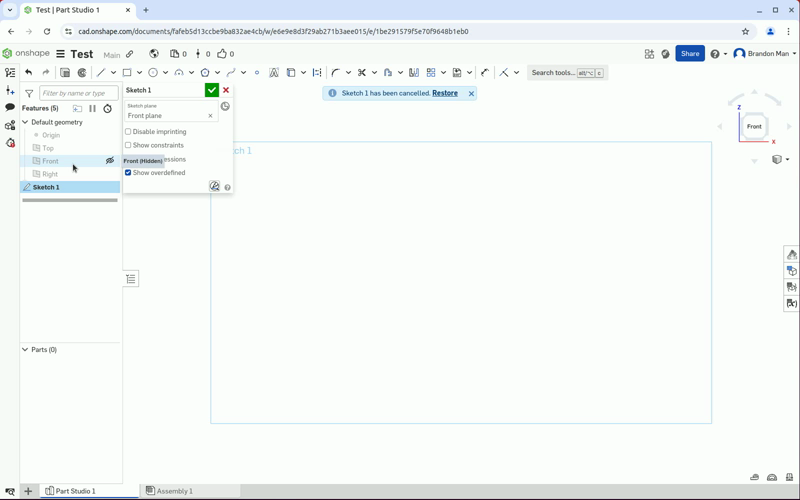
mouse_move(73, 352)
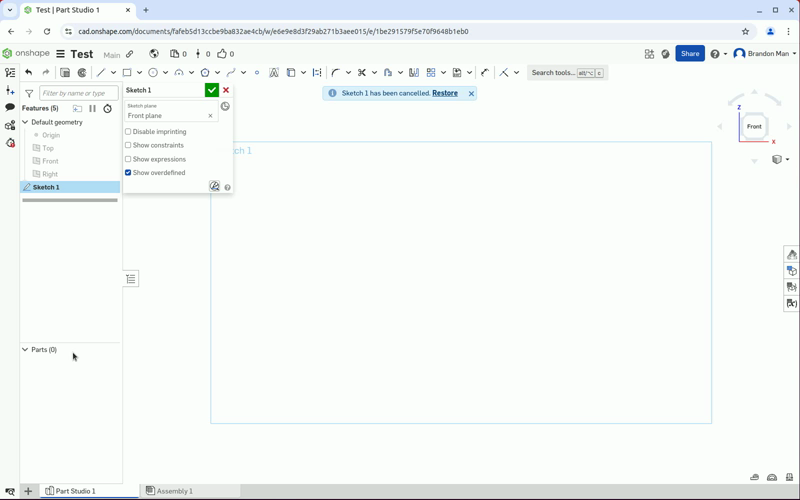
key(y)
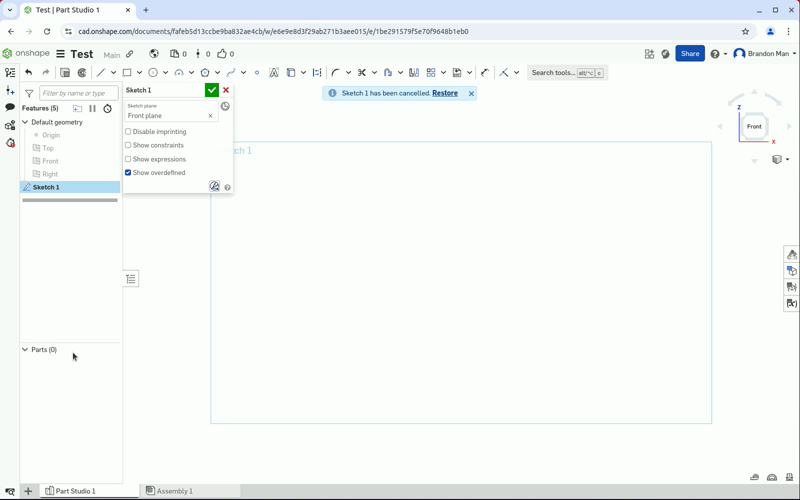
key(l)
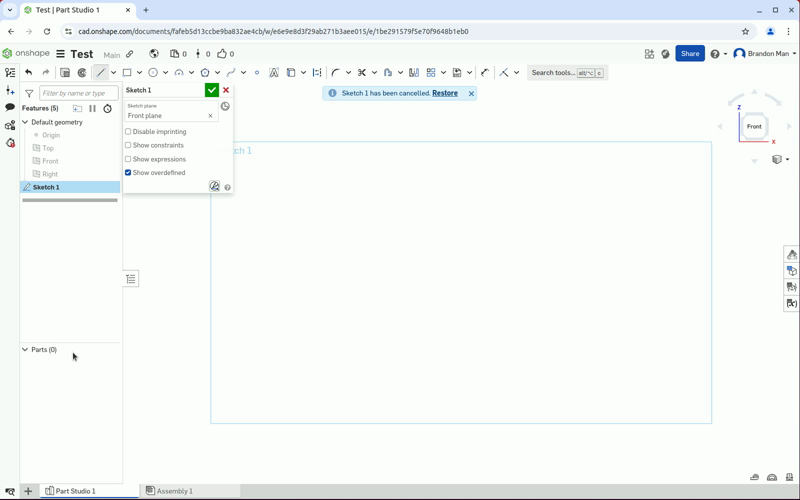
key_down(shift)
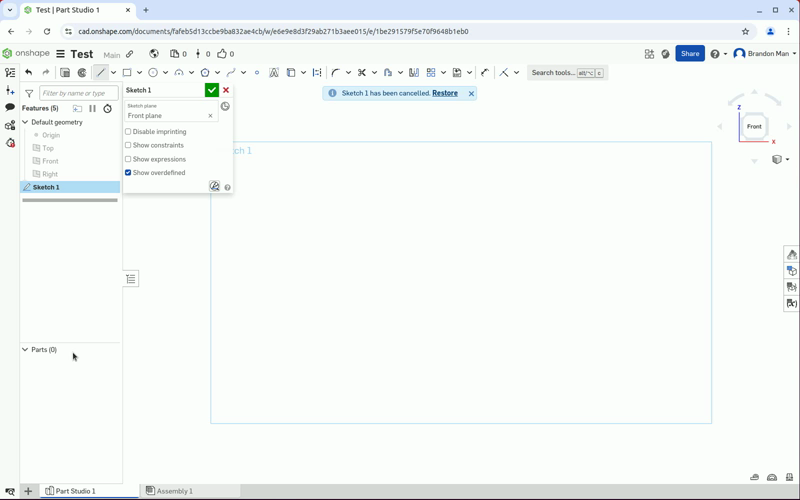
mouse_move(382, 279)
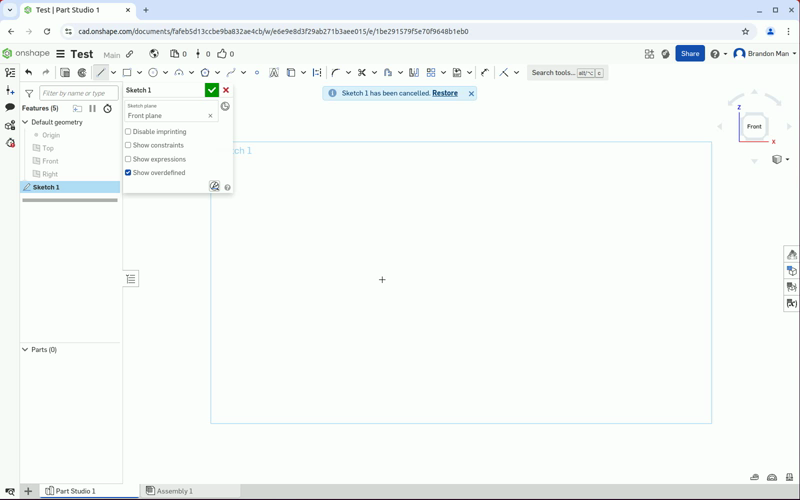
click(382, 279)
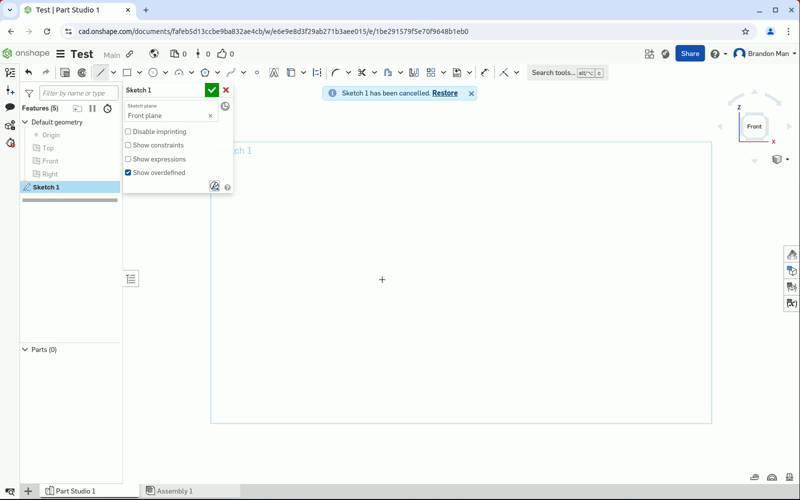
key_up(shift)
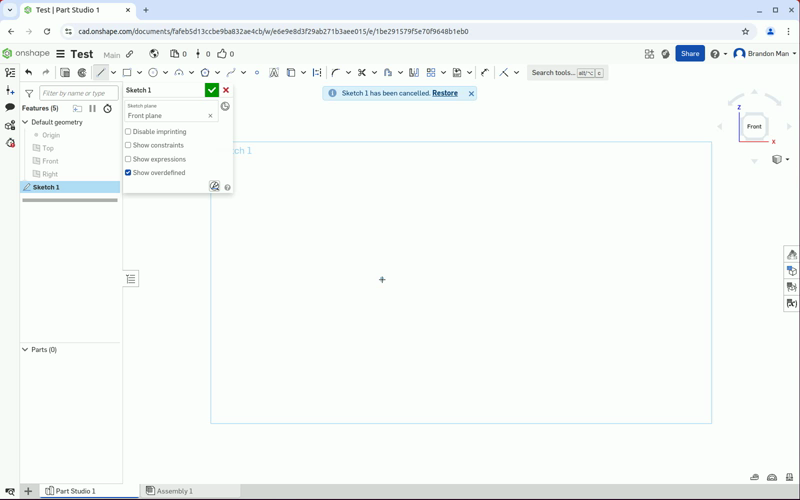
key_down(shift)
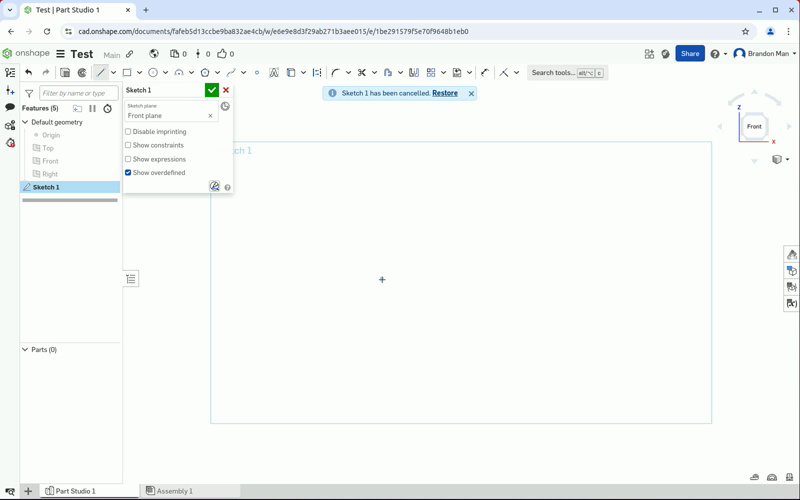
mouse_move(572, 279)
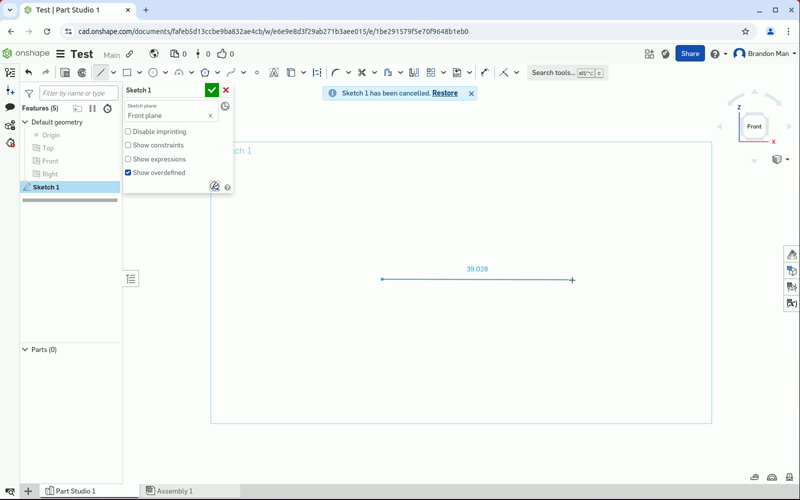
click(572, 279)
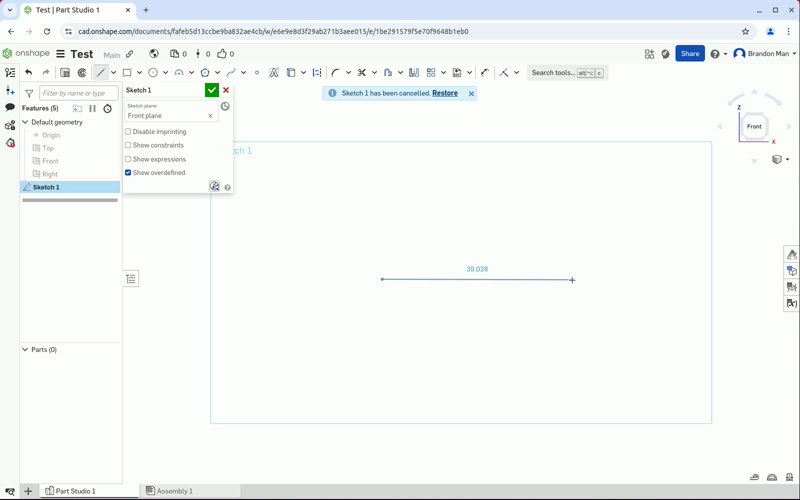
key_up(shift)
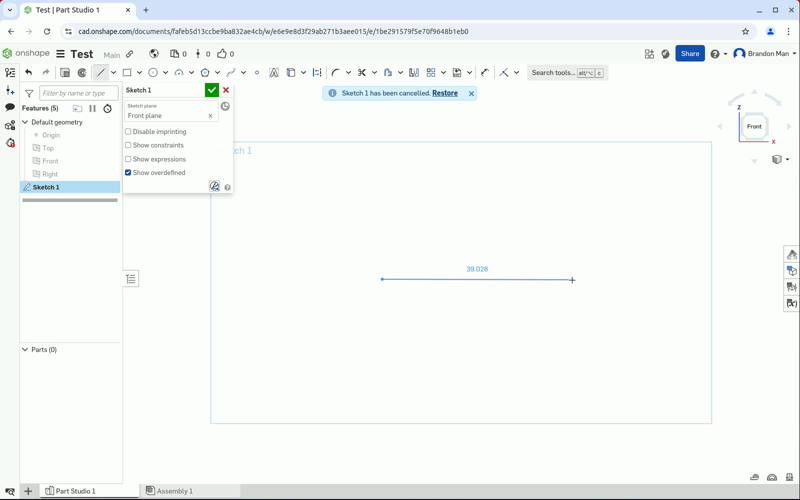
key_down(shift)
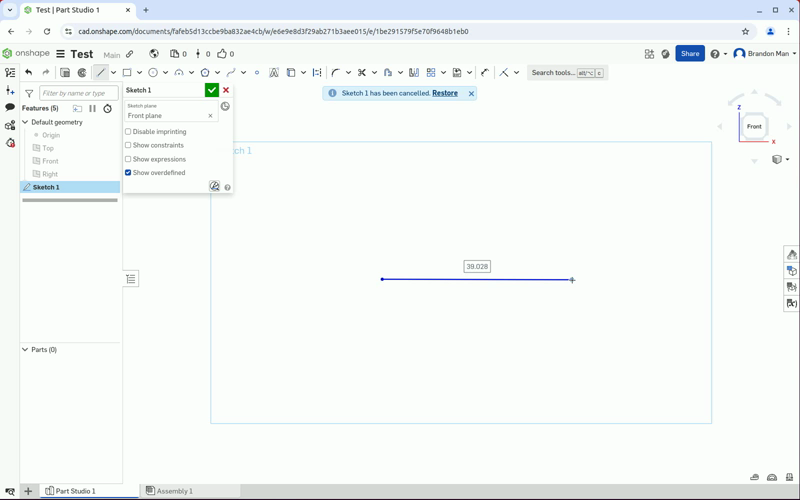
mouse_move(589, 279)
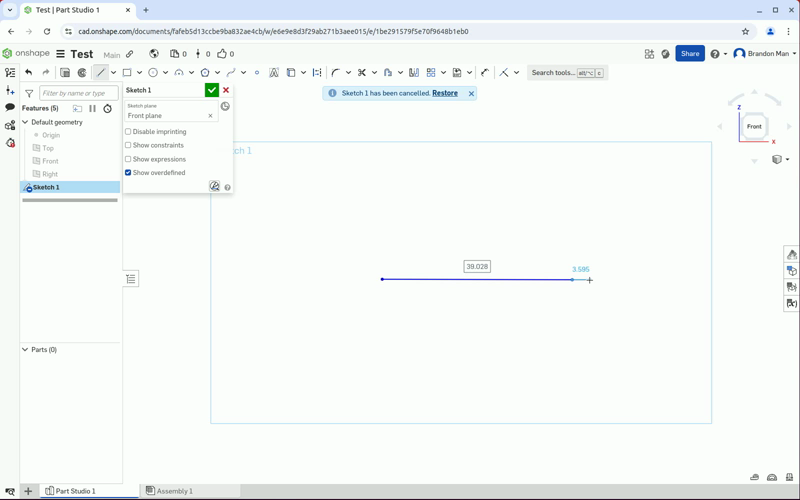
mouse_move(572, 241)
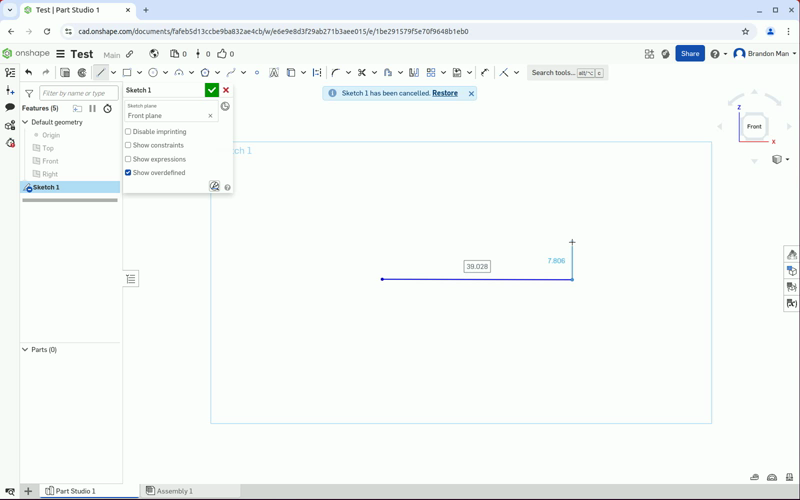
click(572, 241)
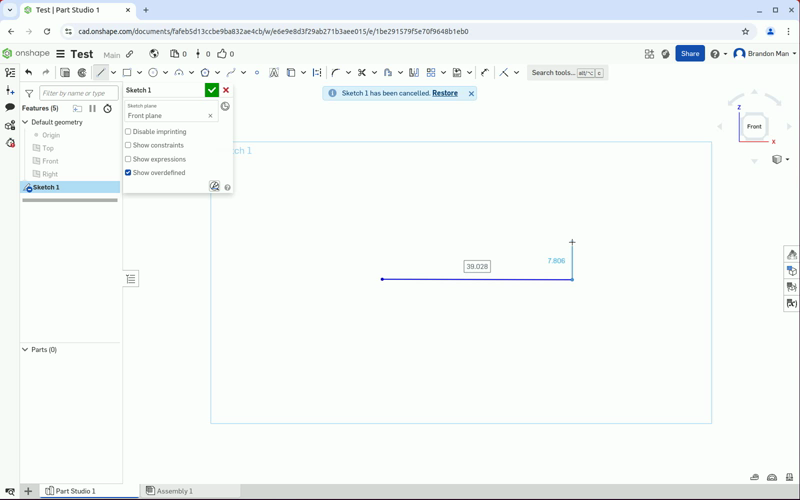
key_up(shift)
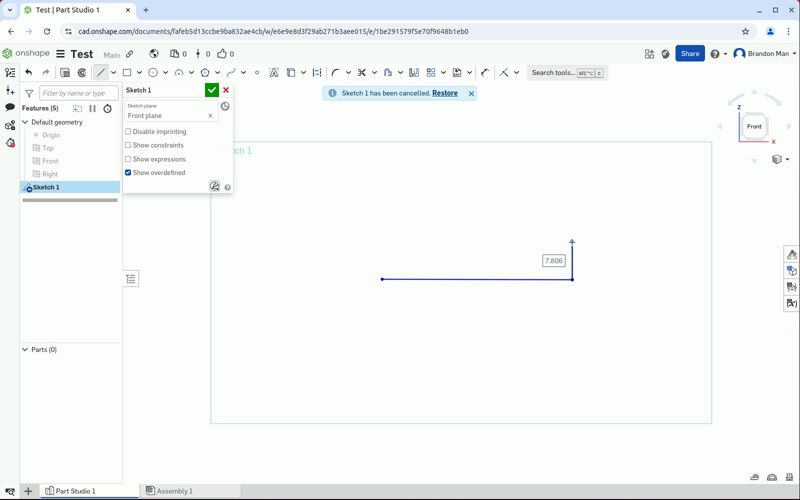
key_down(shift)
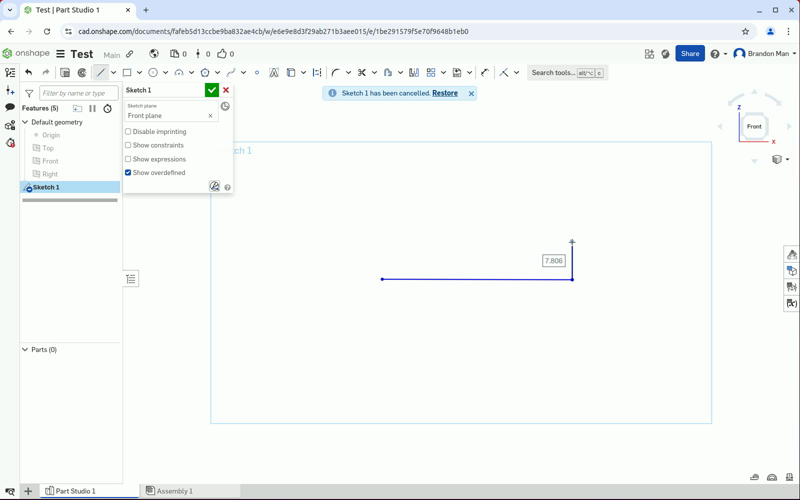
mouse_move(382, 241)
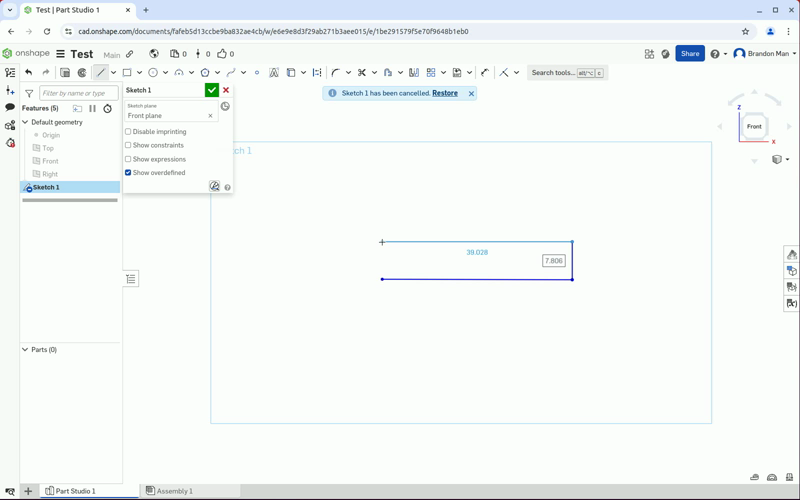
click(382, 241)
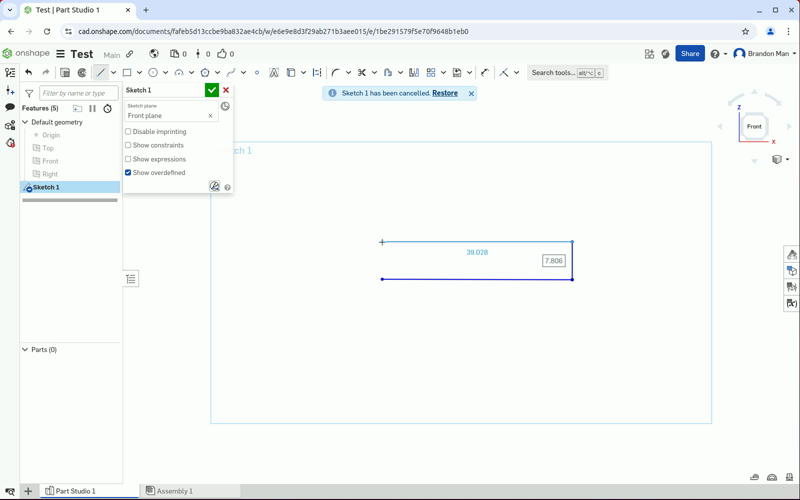
key_up(shift)
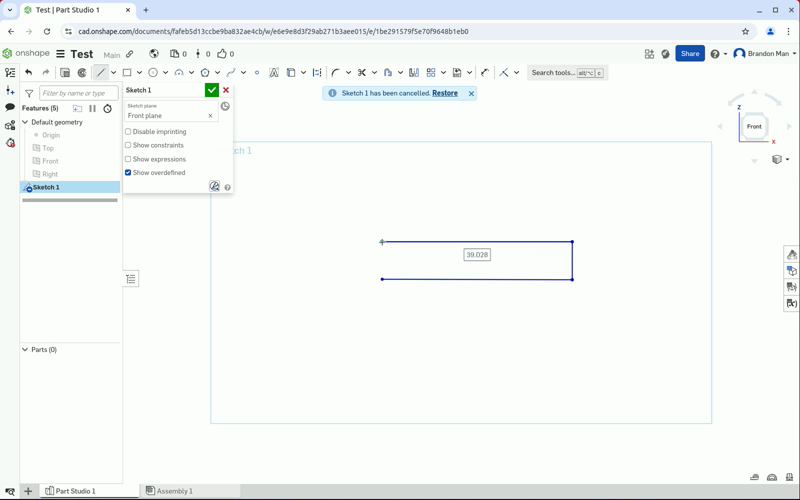
mouse_move(412, 241)
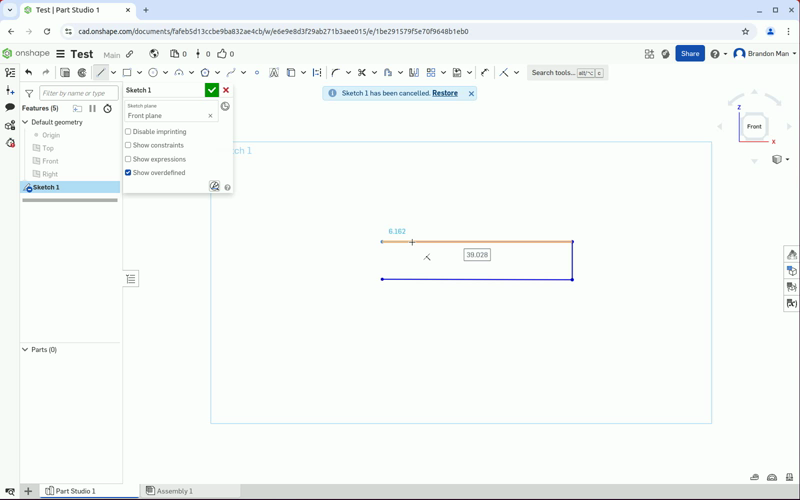
key_down(shift)
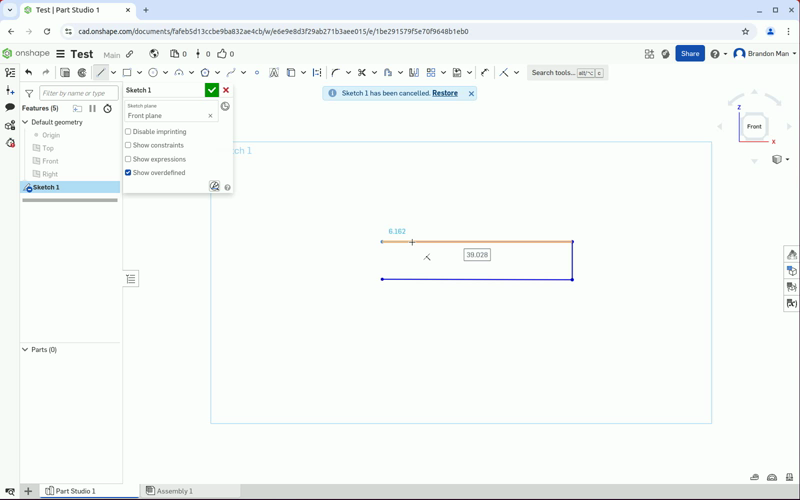
mouse_move(382, 279)
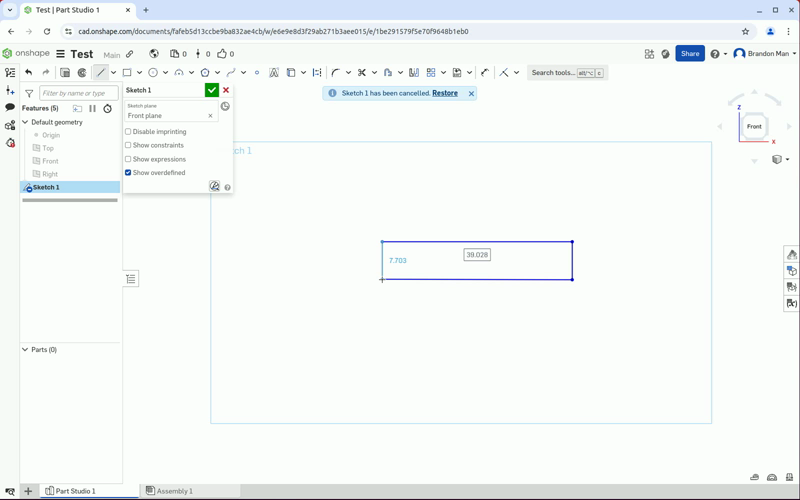
key_up(shift)
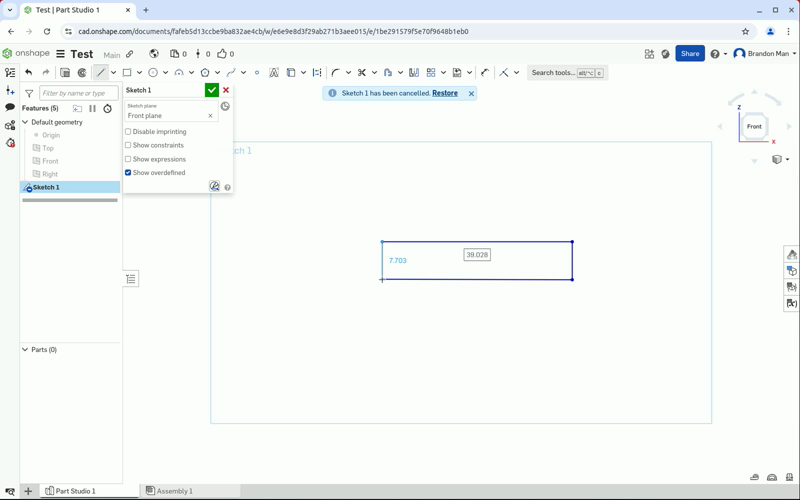
click(382, 279)
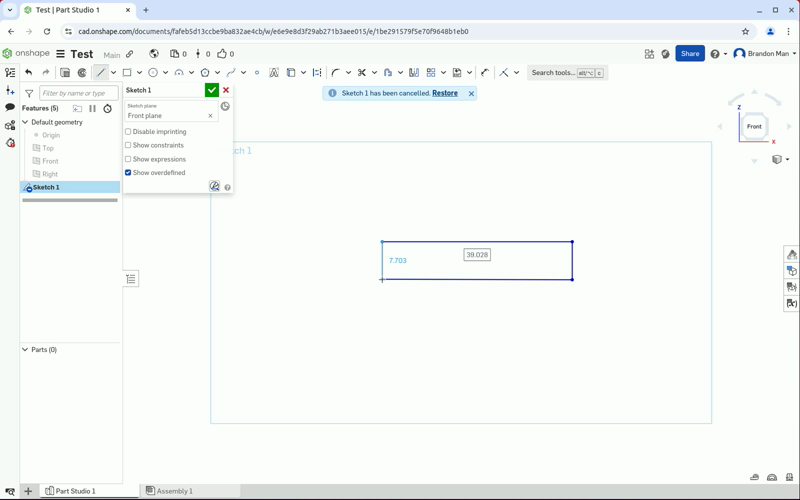
key(esc)
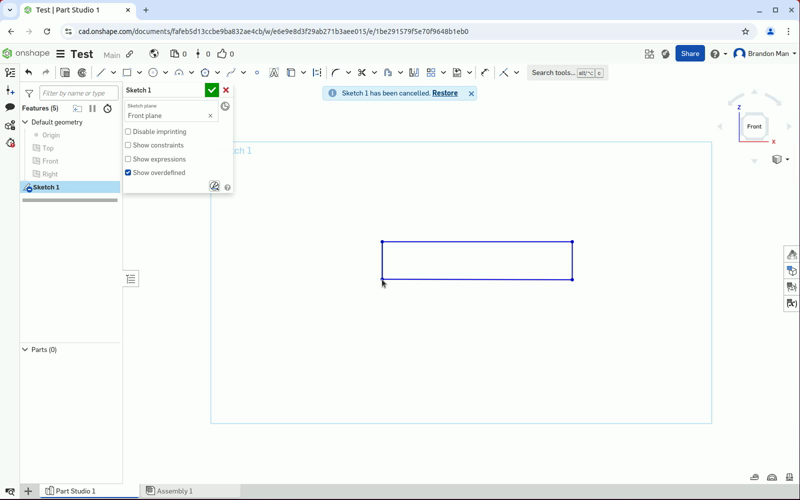
key(c)
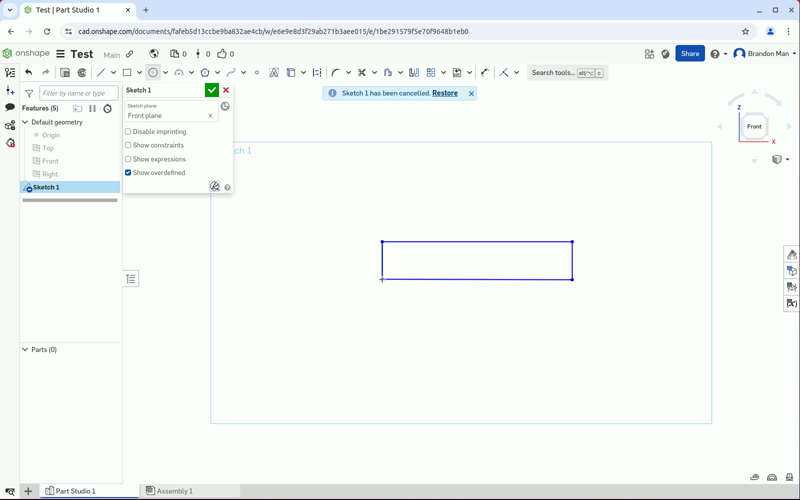
key_down(shift)
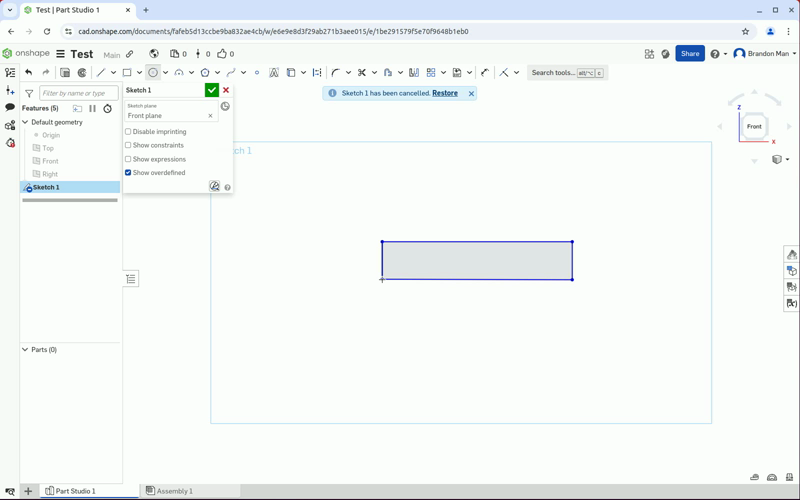
mouse_move(546, 259)
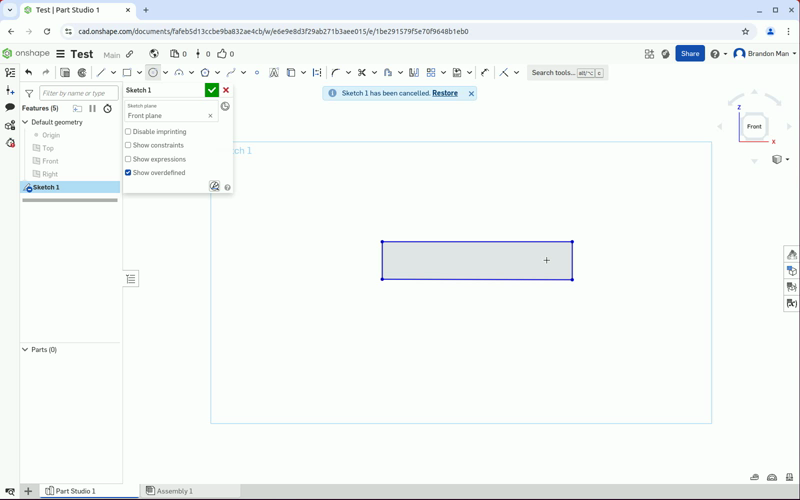
click(546, 259)
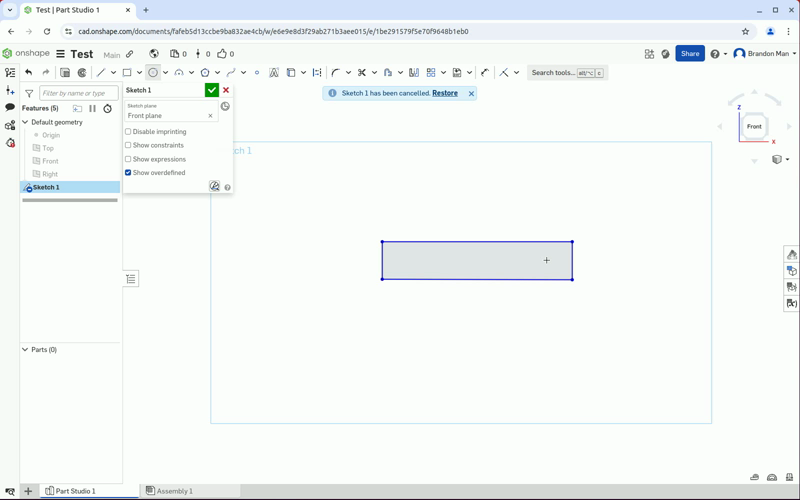
key_up(shift)
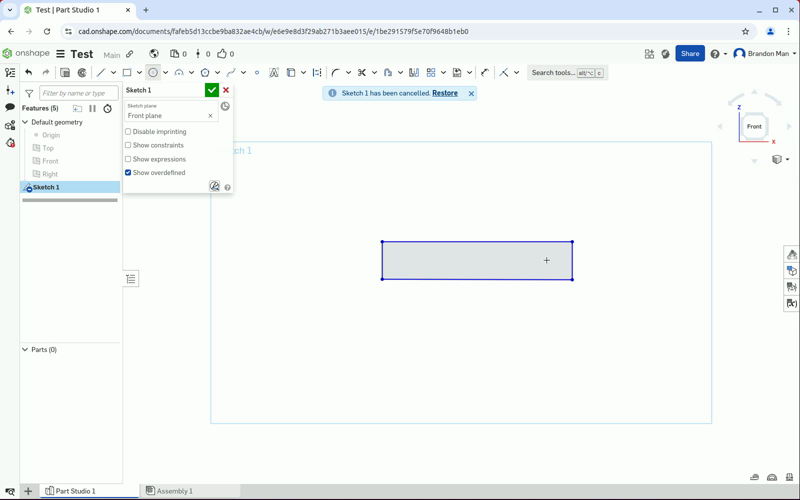
mouse_move(550, 259)
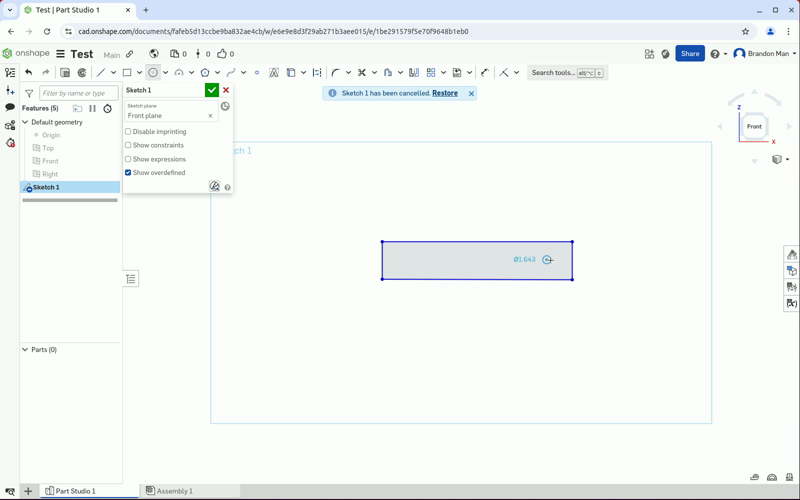
click(550, 259)
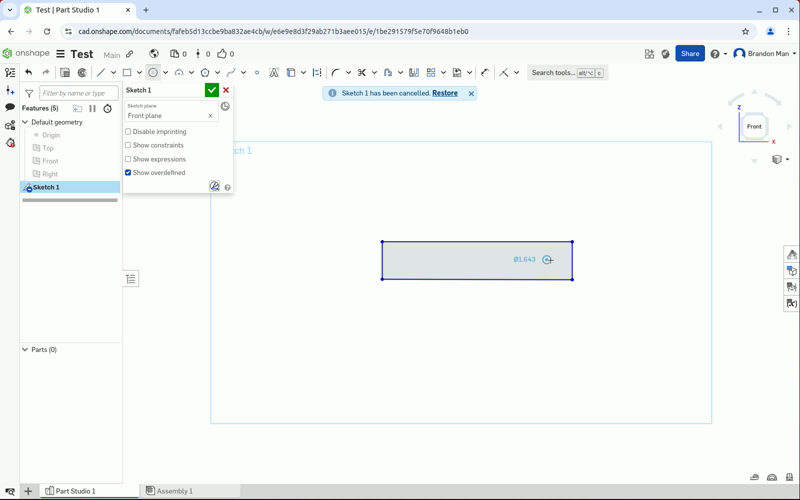
key(esc)
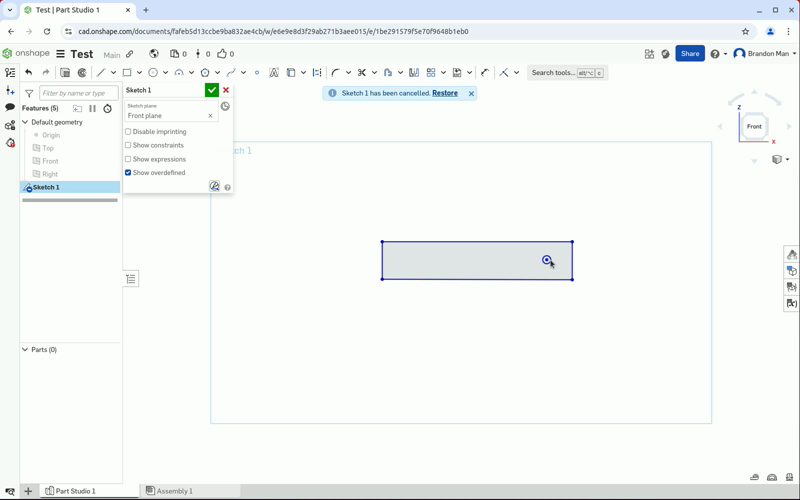
mouse_move(432, 246)
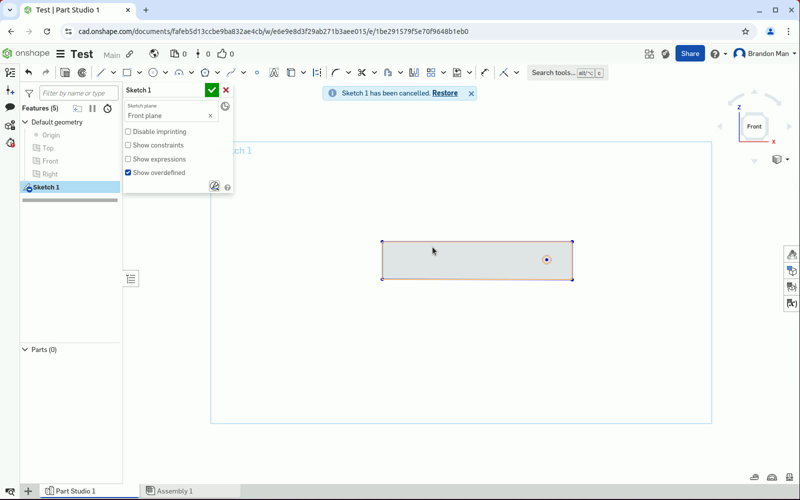
click(432, 246)
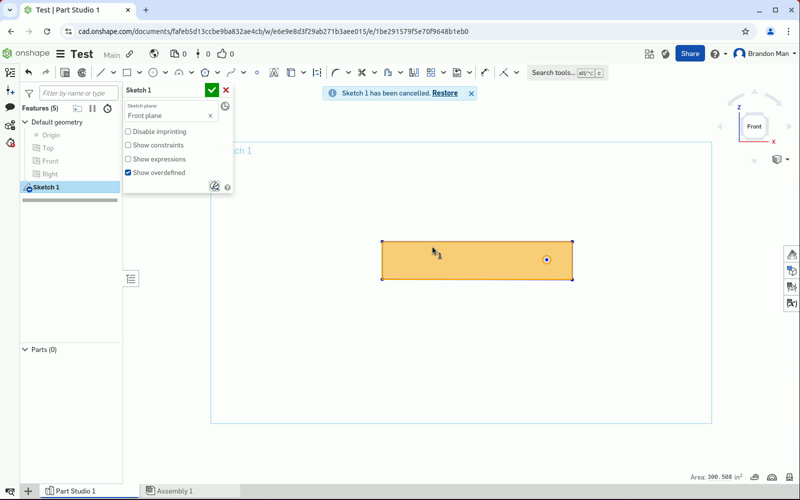
mouse_move(73, 352)
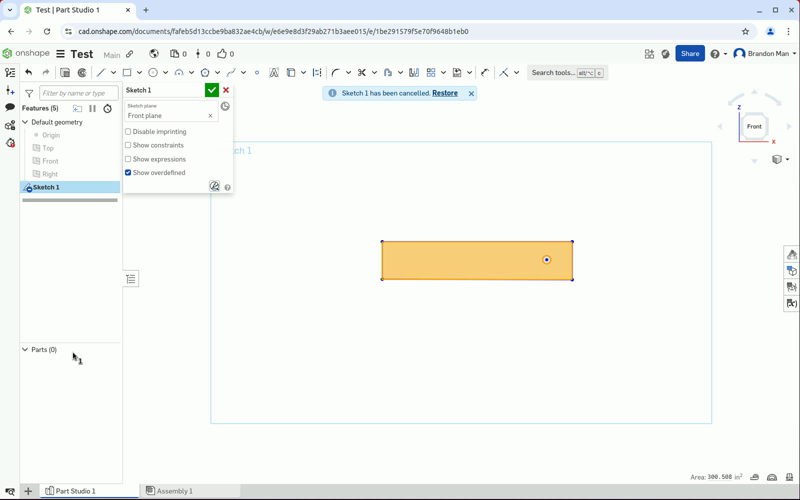
key(shift+y)
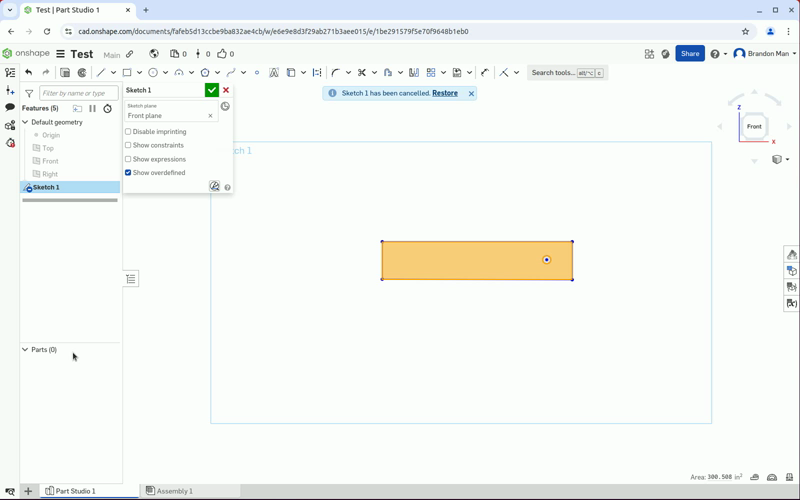
key(shift+e)
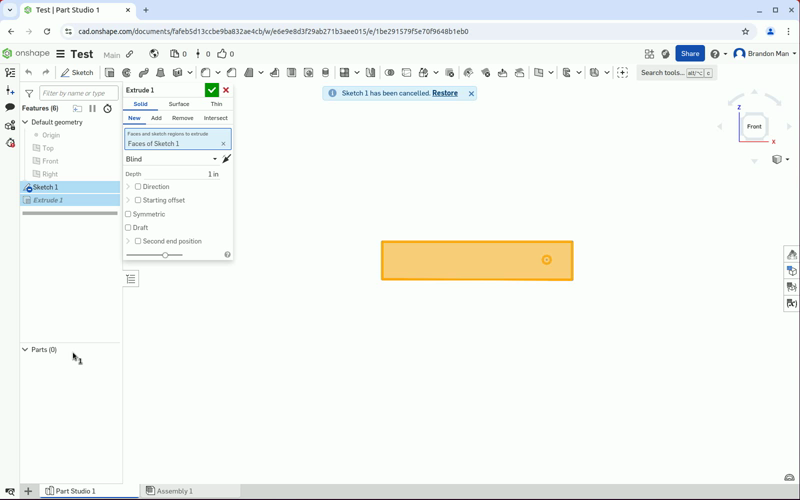
mouse_move(143, 106)
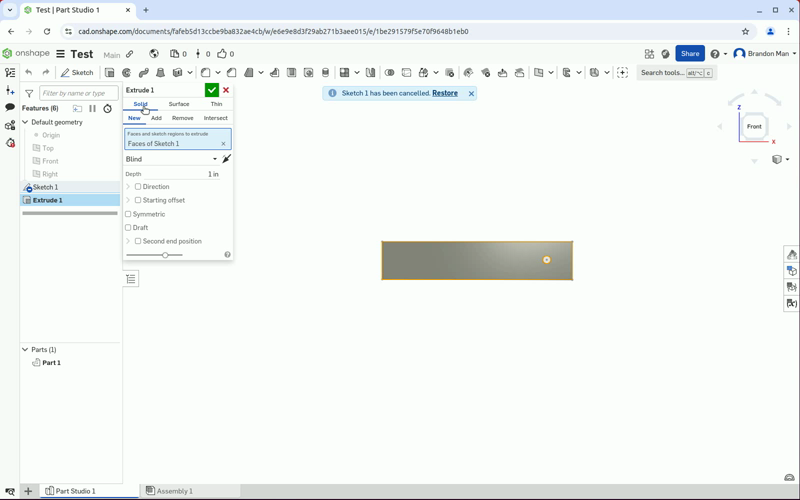
click(143, 106)
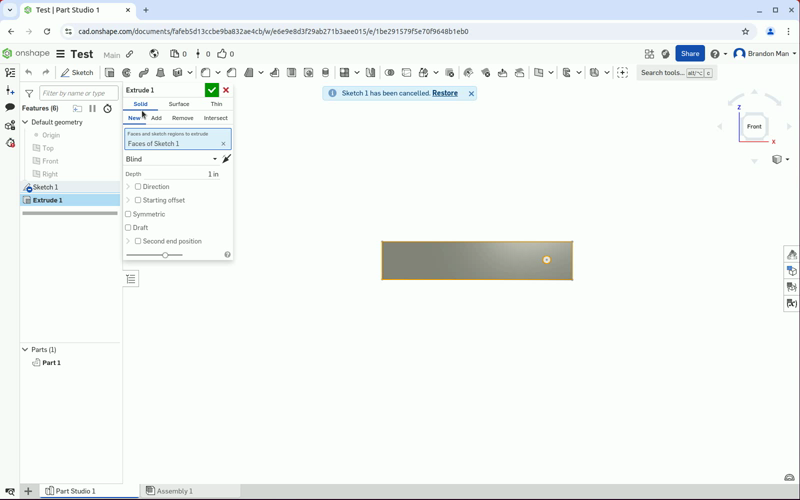
mouse_move(137, 120)
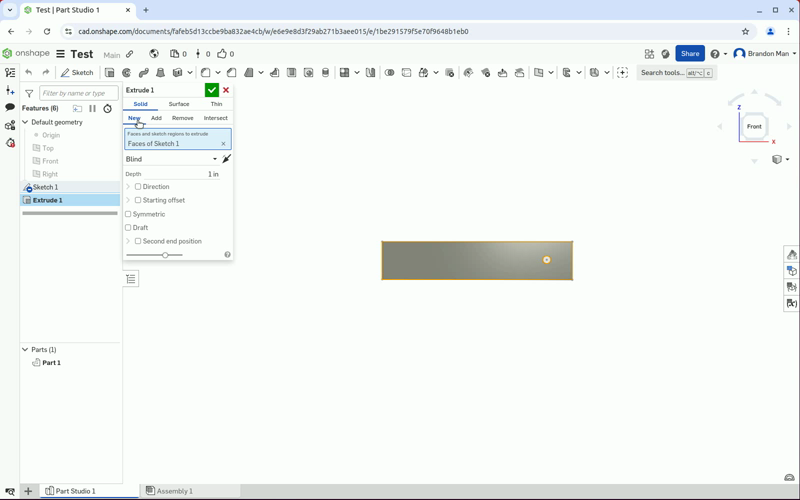
click(137, 120)
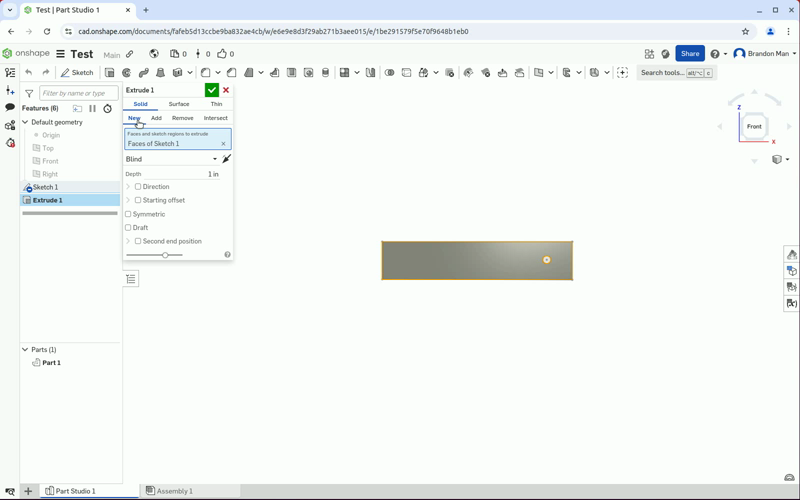
key(tab, 4)
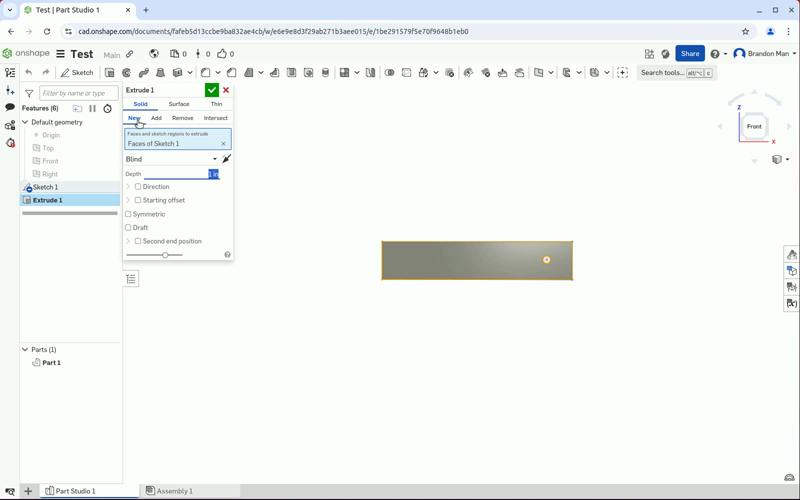
text(1.685)
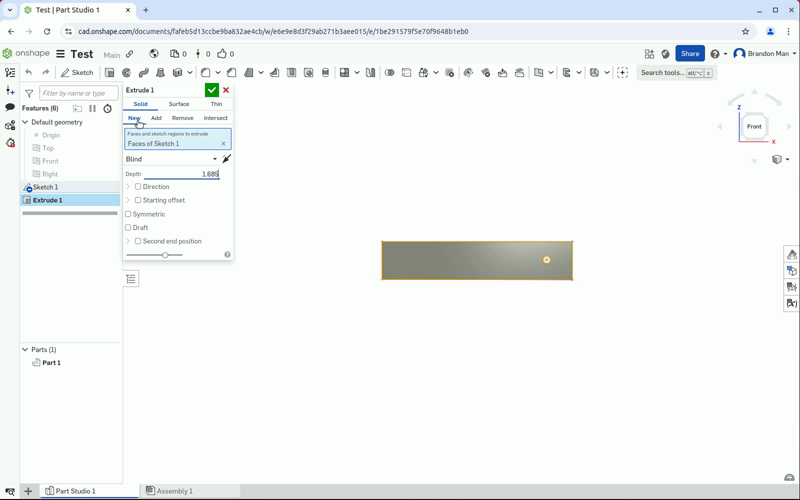
key(enter)
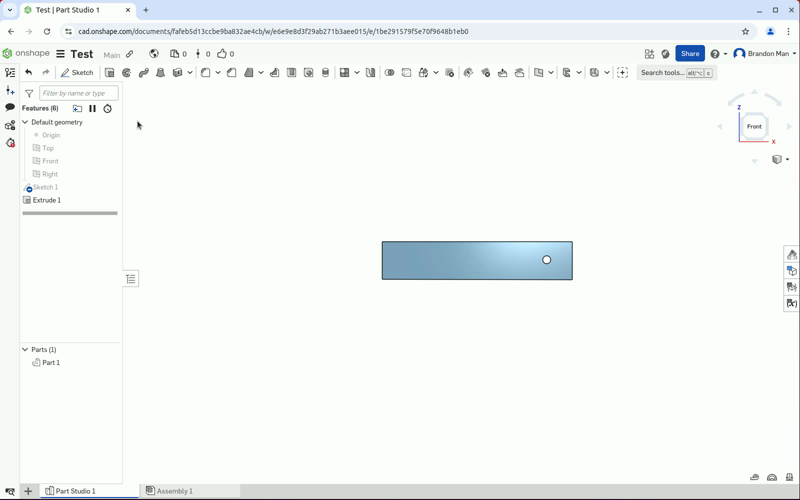
key(shift+h)
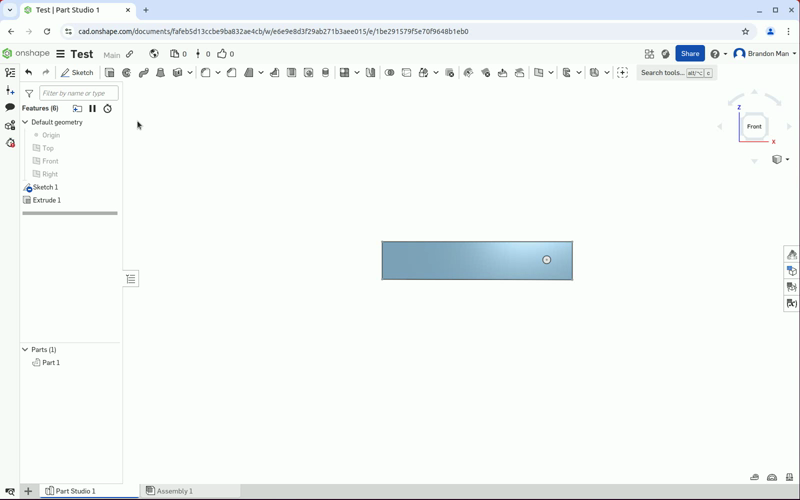
key(shift+h)
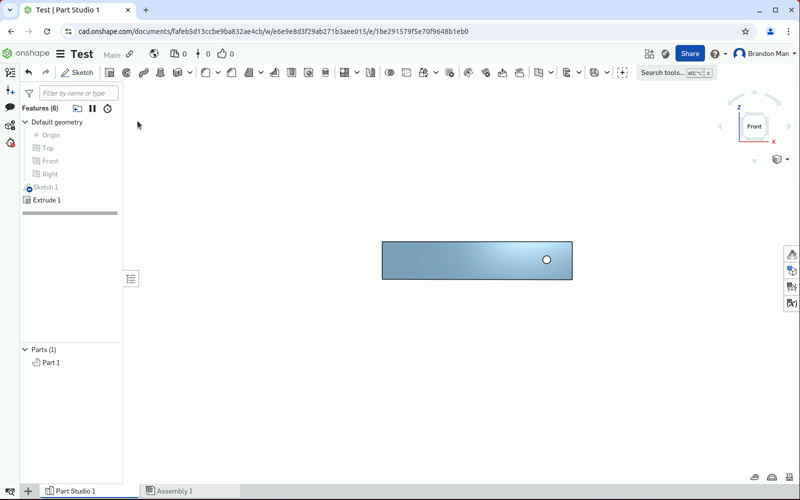
mouse_move(73, 189)
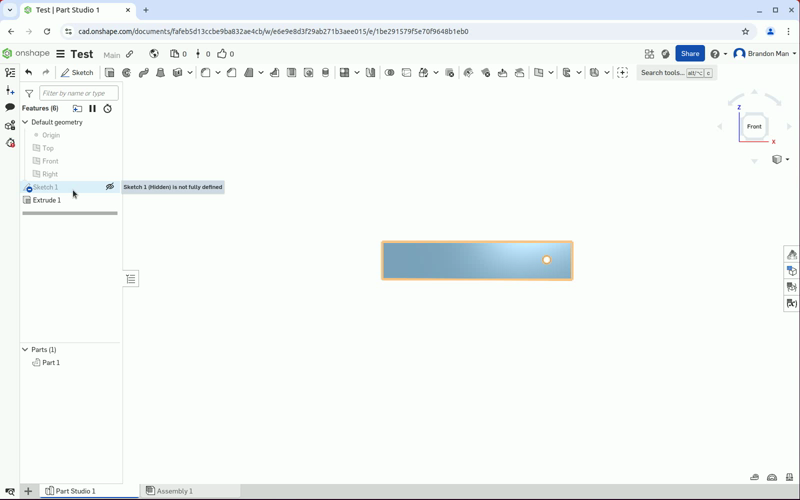
click(73, 189)
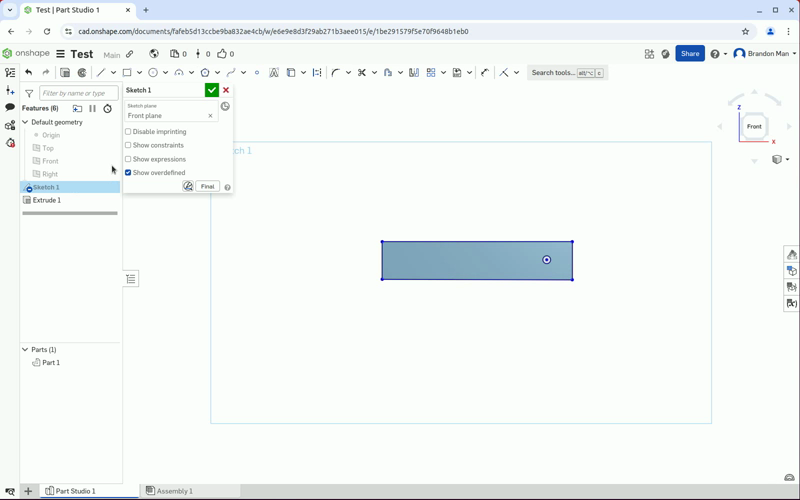
mouse_move(229, 92)
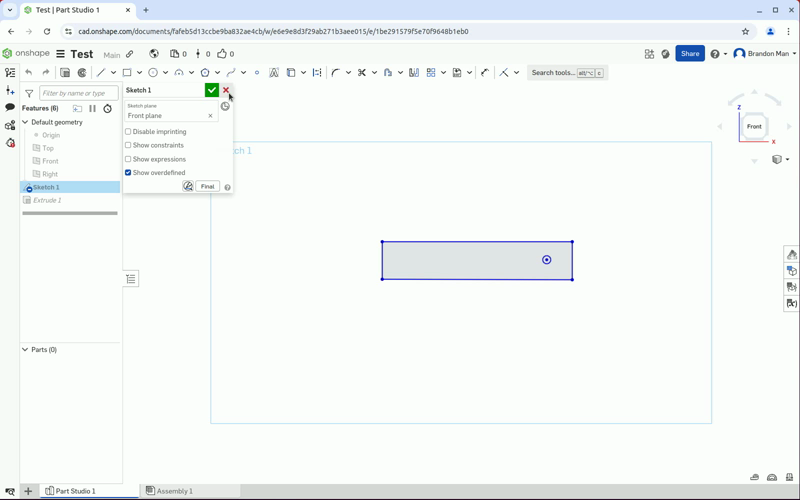
click(229, 92)
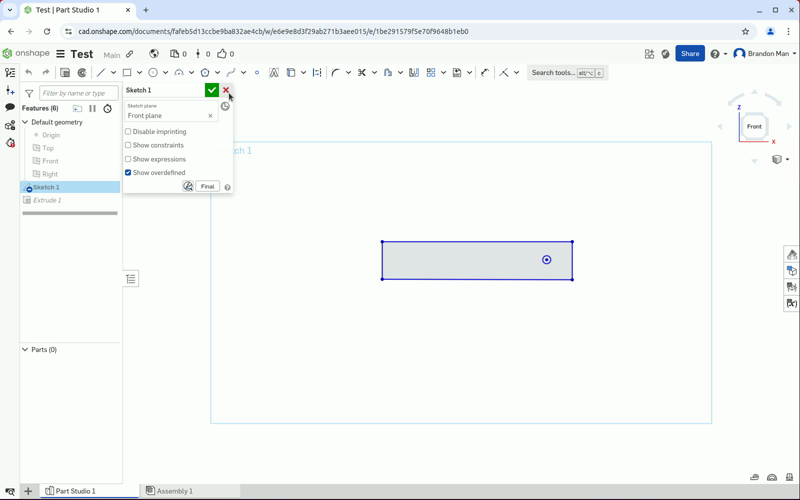
key(shift+s)
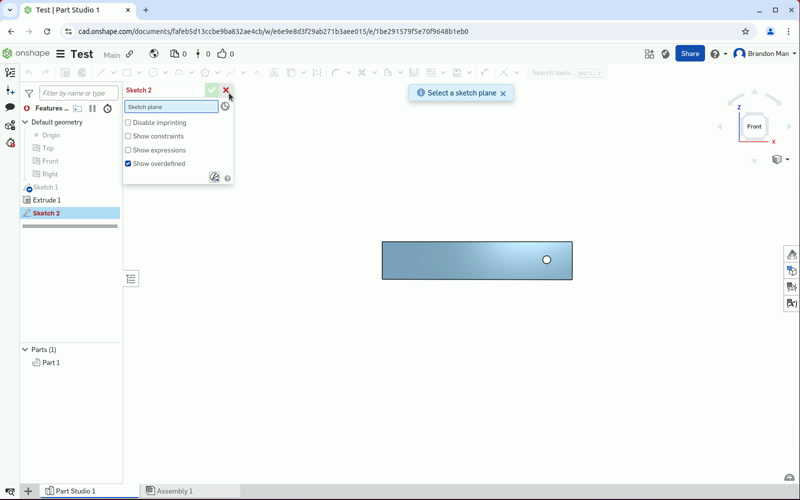
mouse_move(73, 163)
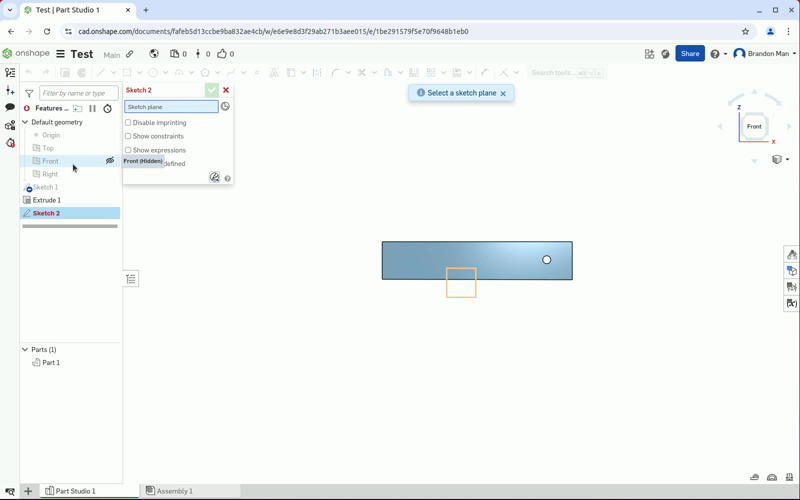
click(73, 163)
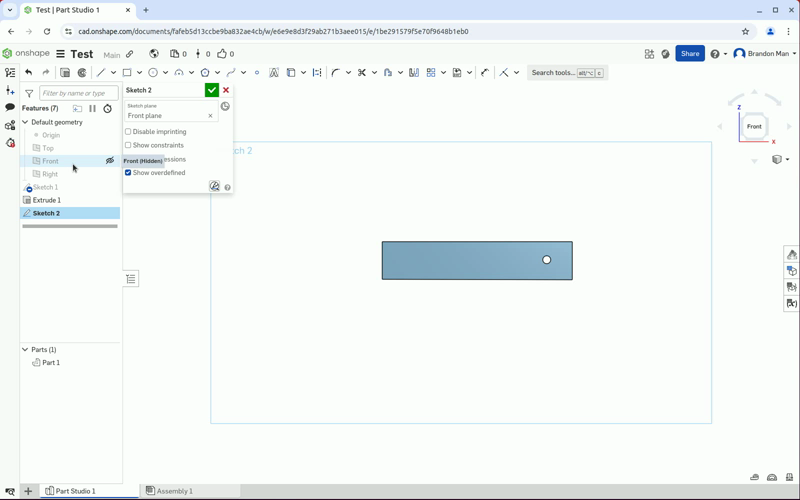
mouse_move(73, 352)
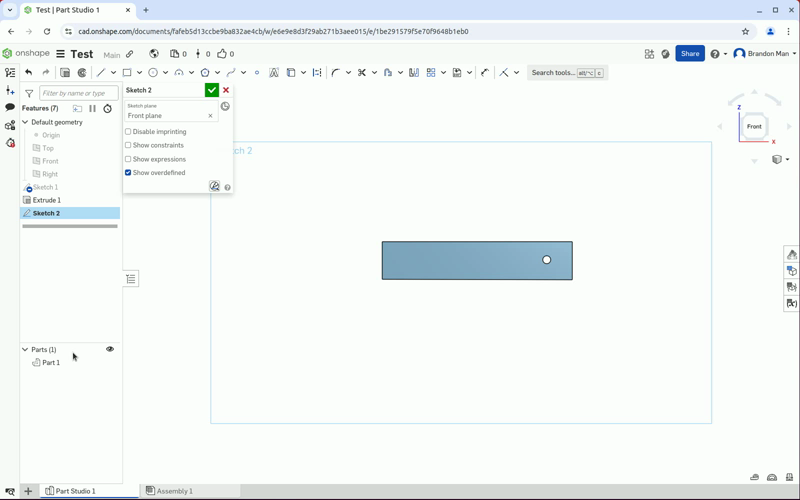
key(y)
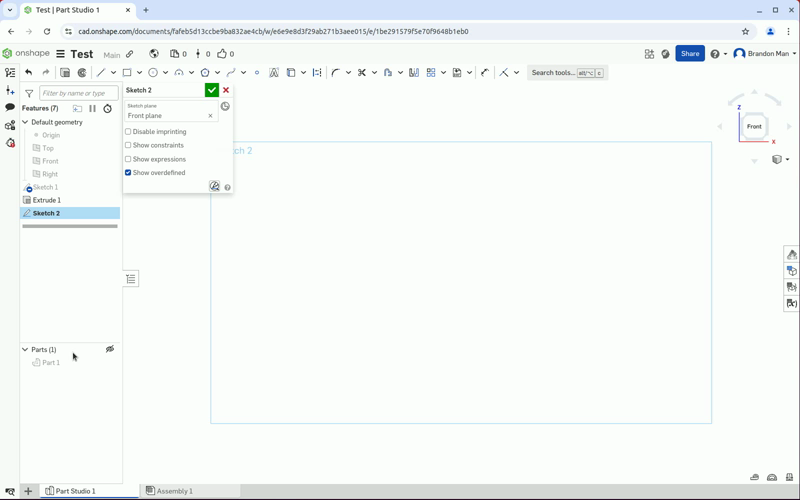
key(c)
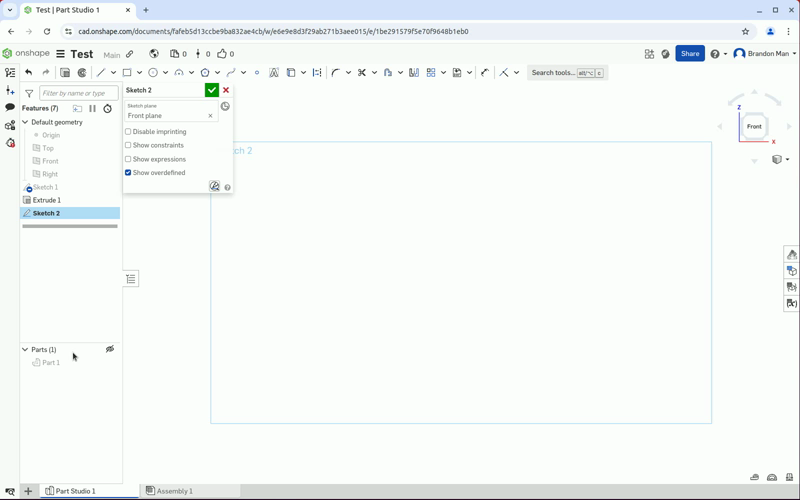
key_down(shift)
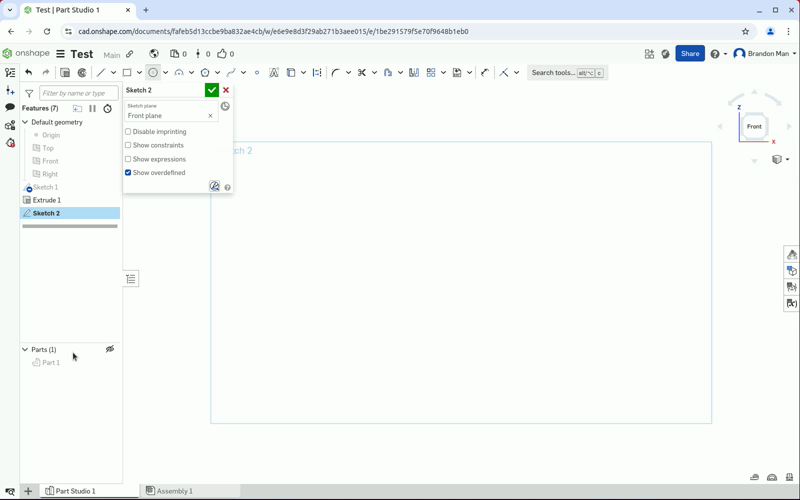
mouse_move(374, 270)
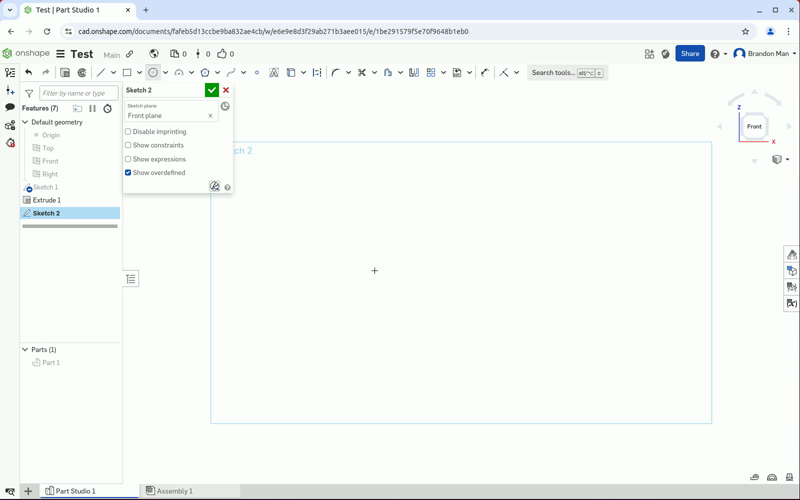
click(374, 270)
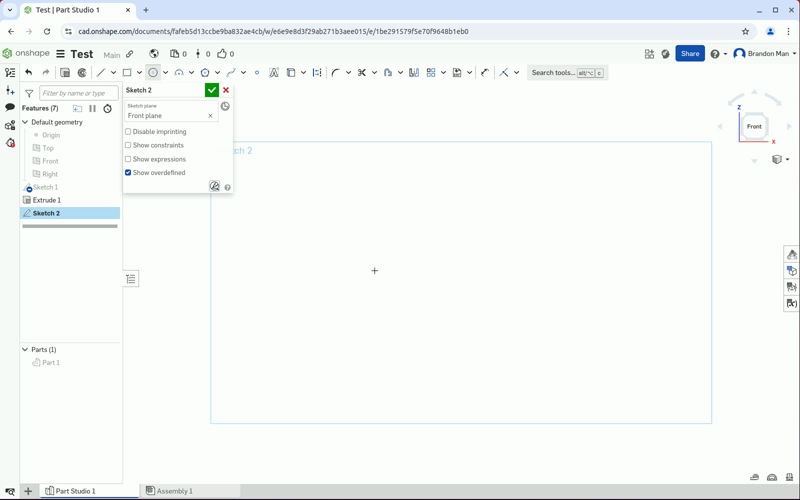
key_up(shift)
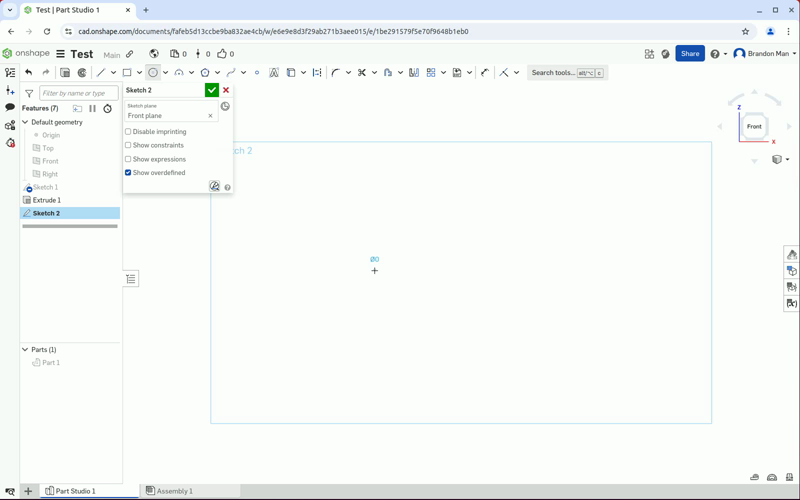
mouse_move(378, 270)
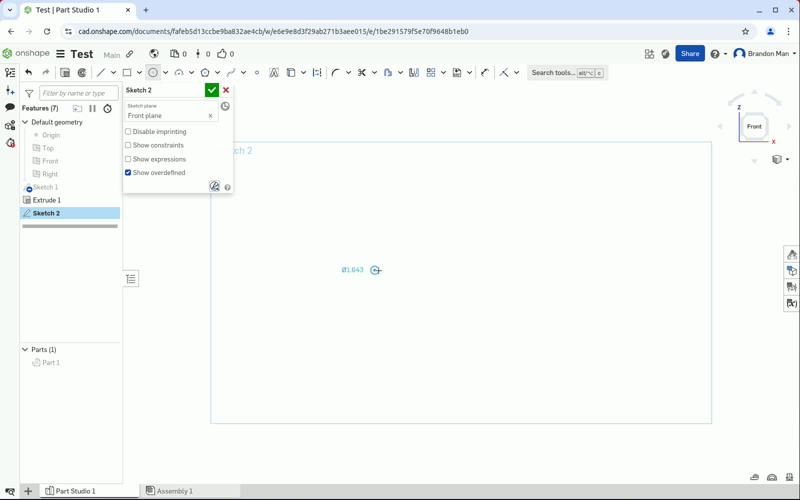
click(378, 270)
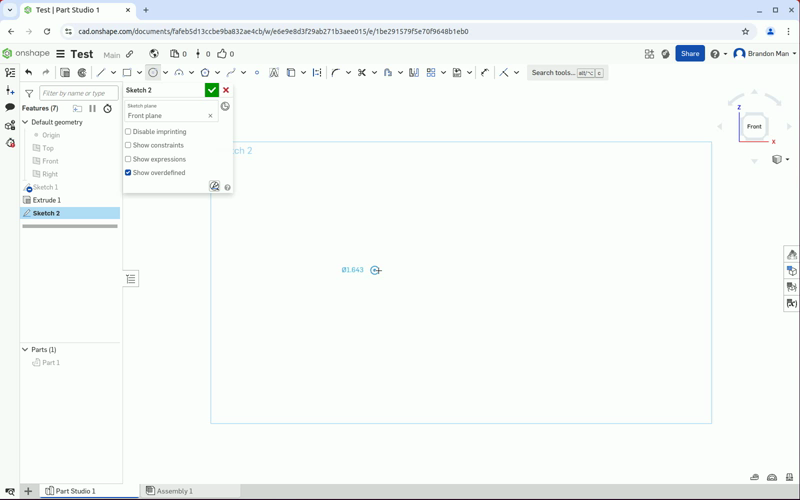
key(esc)
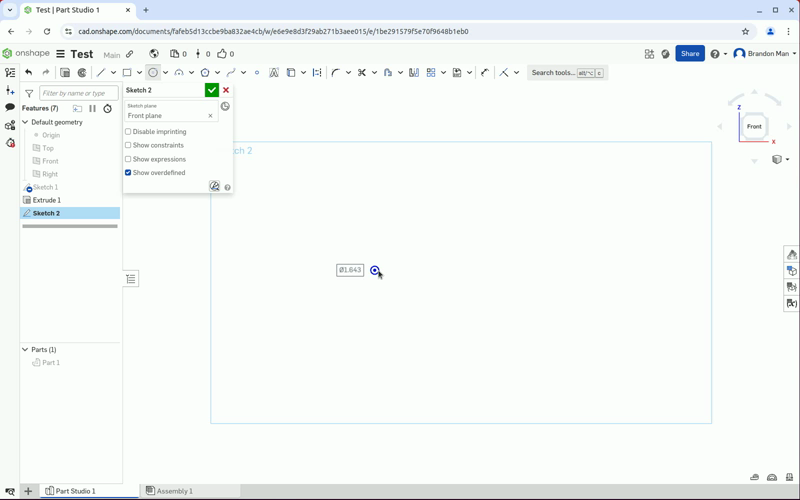
key(c)
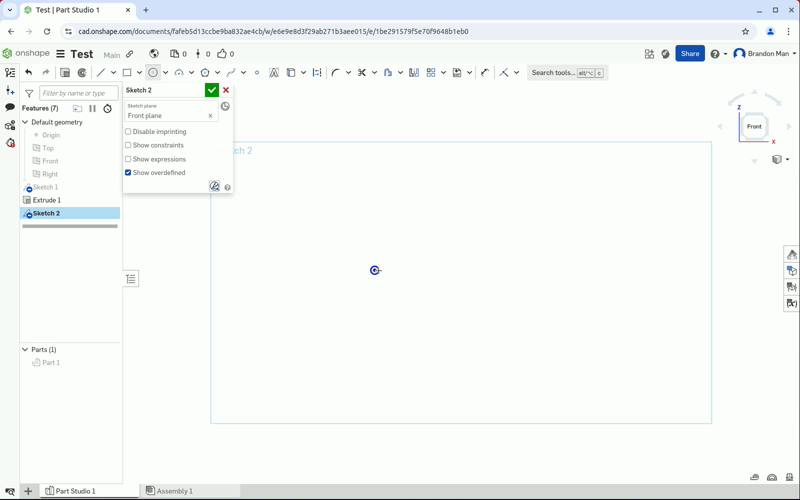
key_down(shift)
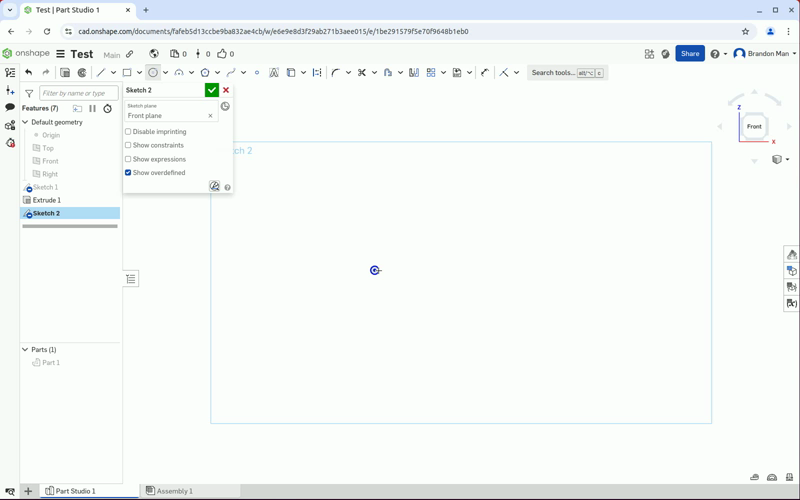
mouse_move(374, 250)
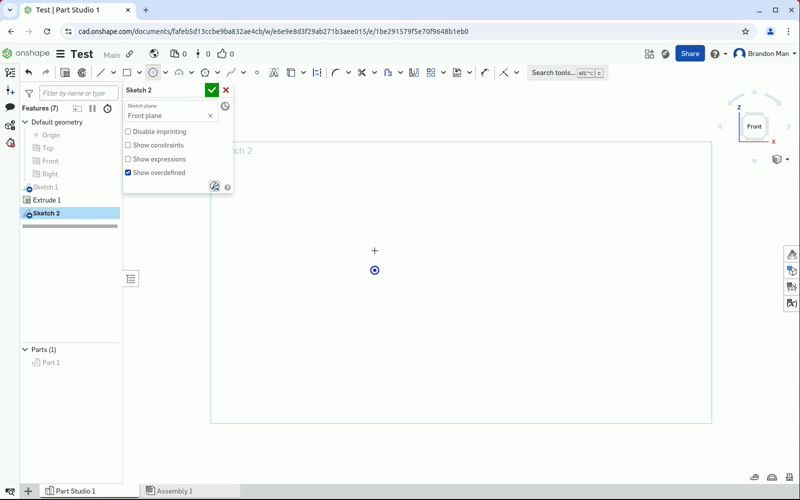
click(374, 250)
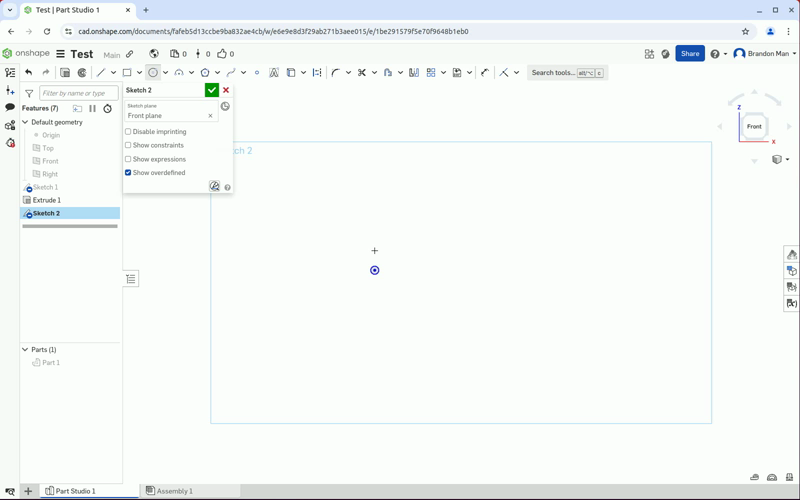
key_up(shift)
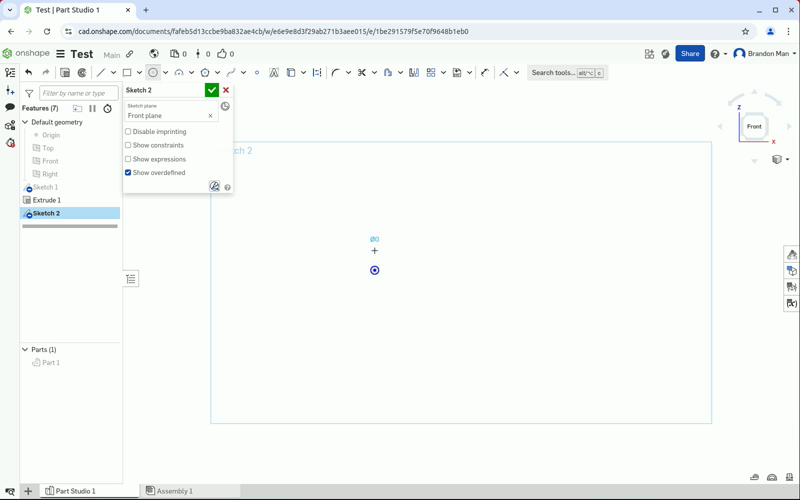
mouse_move(378, 250)
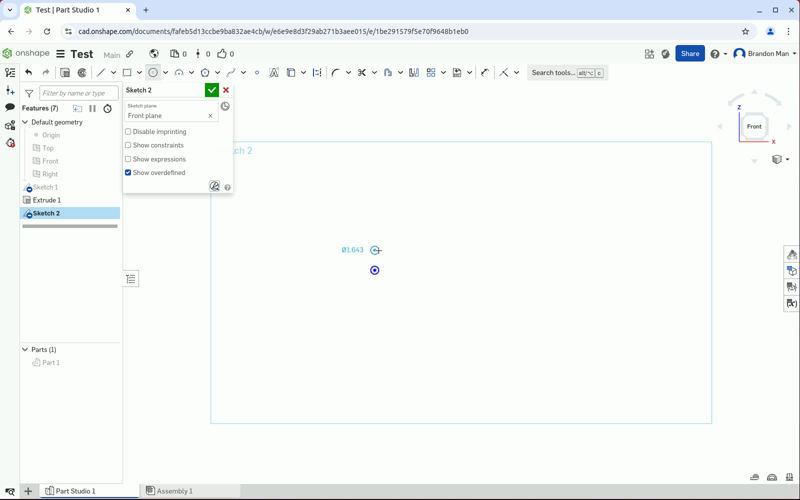
click(378, 250)
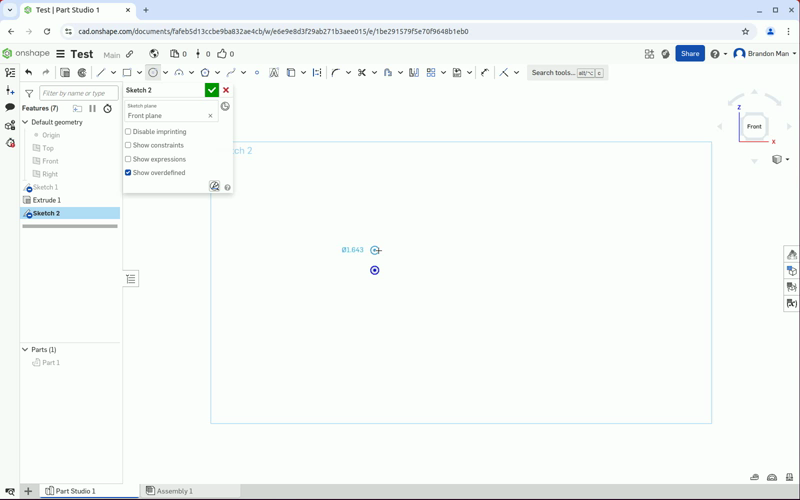
key(esc)
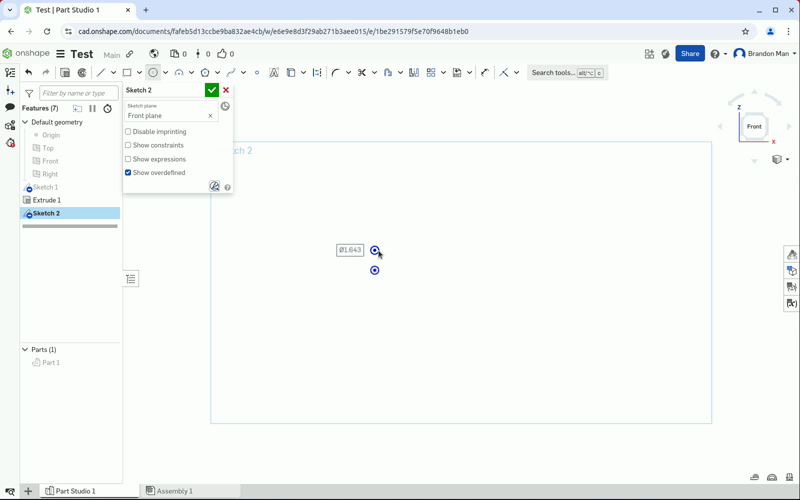
key(a)
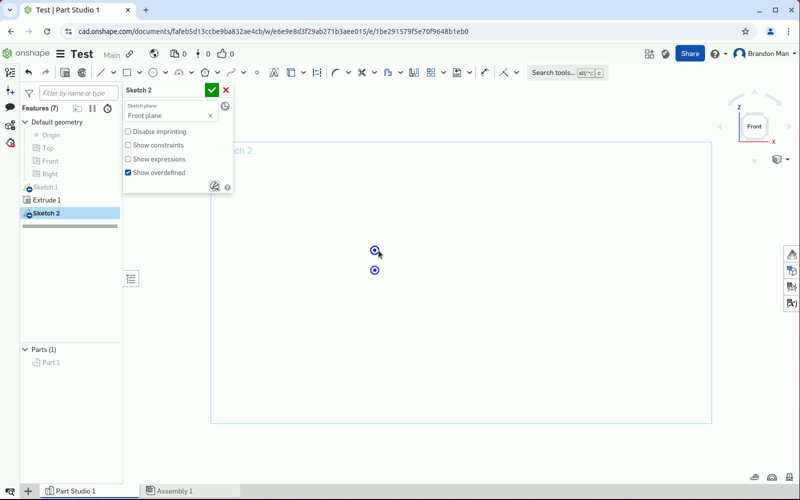
key_down(shift)
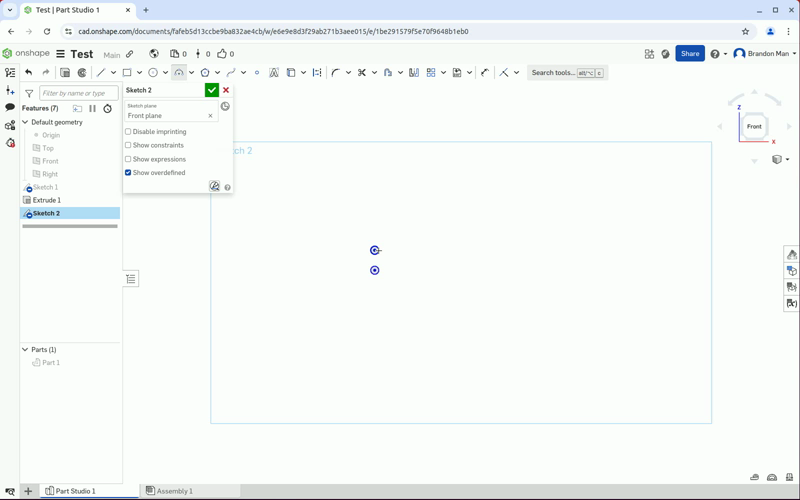
mouse_move(383, 279)
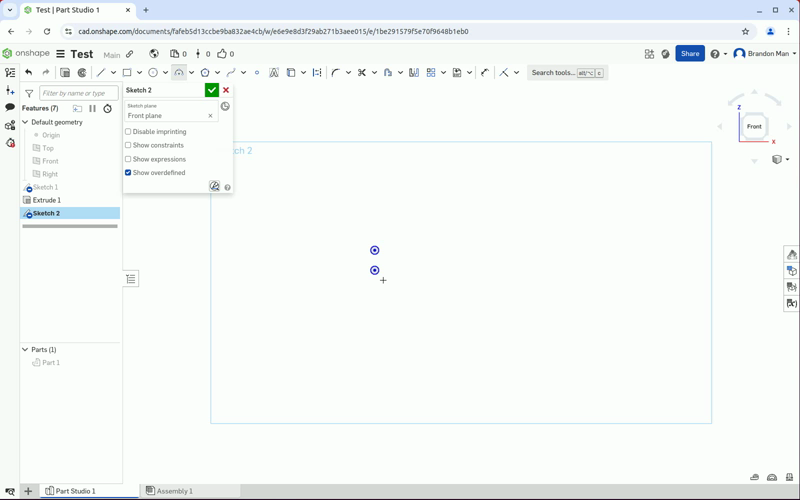
click(383, 279)
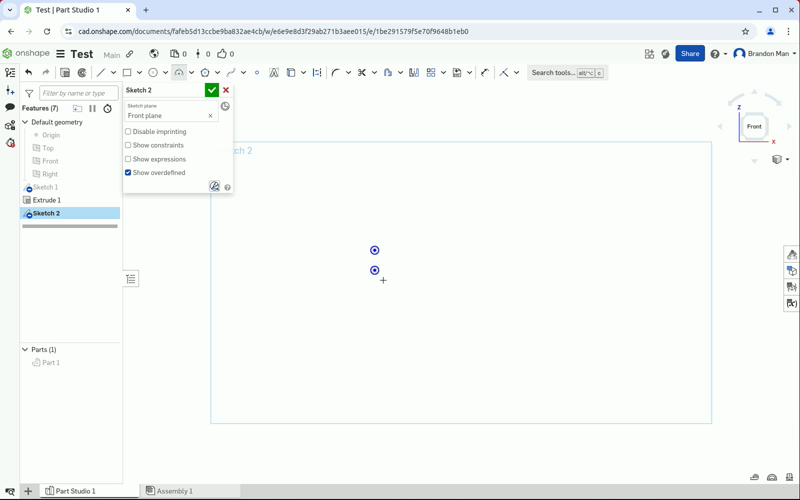
key_up(shift)
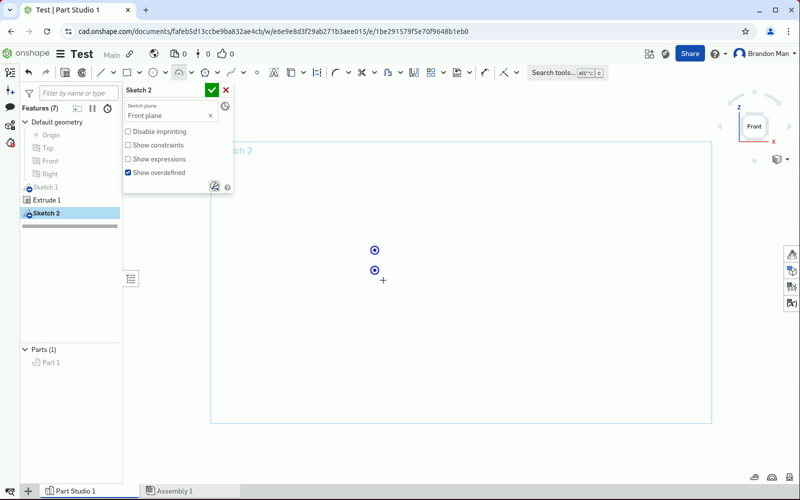
key_down(shift)
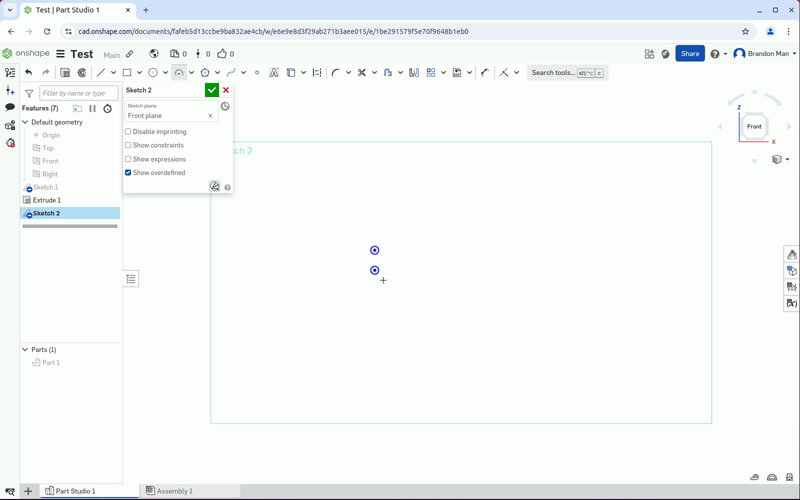
mouse_move(383, 240)
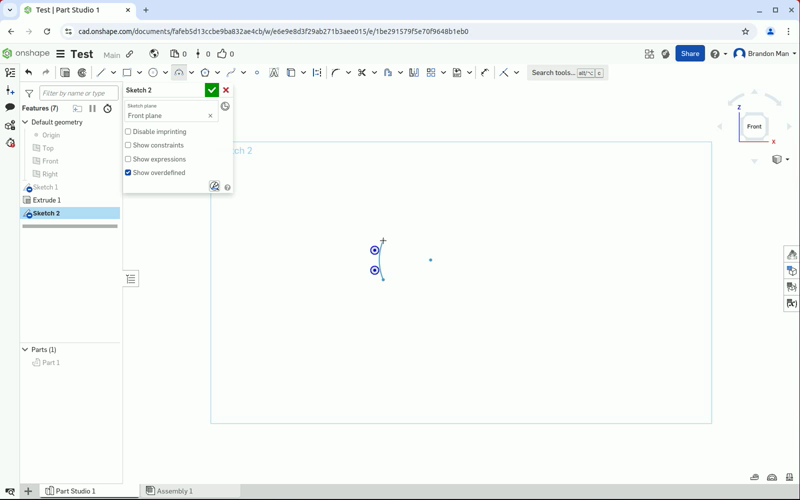
click(383, 240)
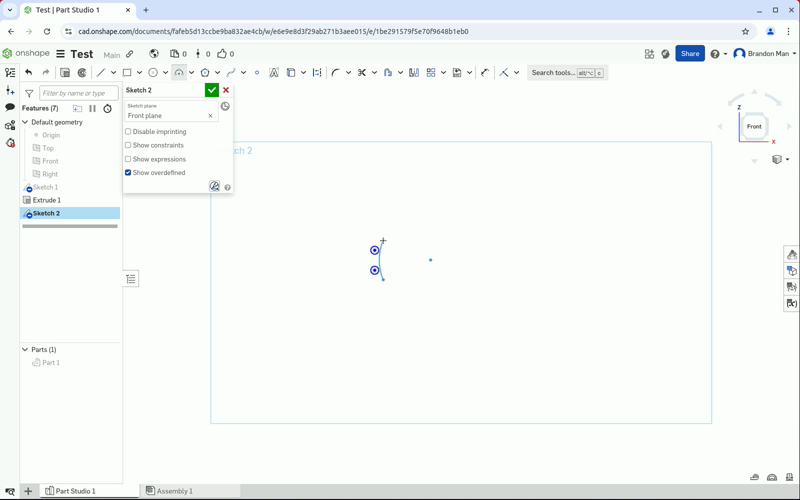
mouse_move(402, 260)
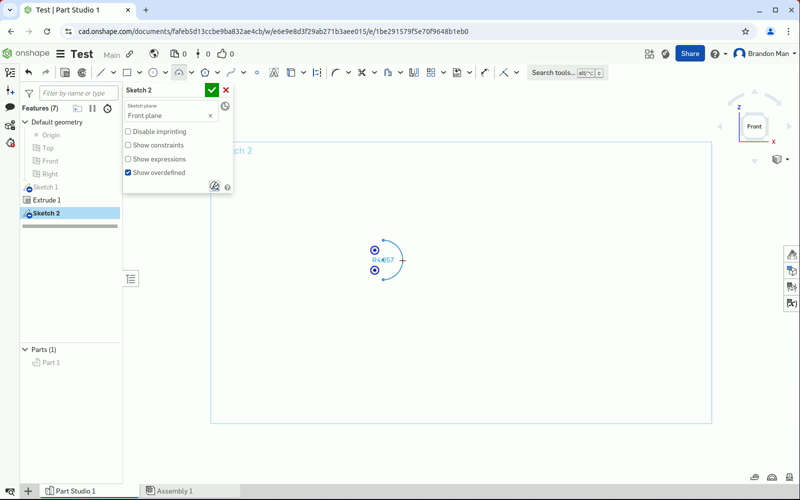
click(402, 260)
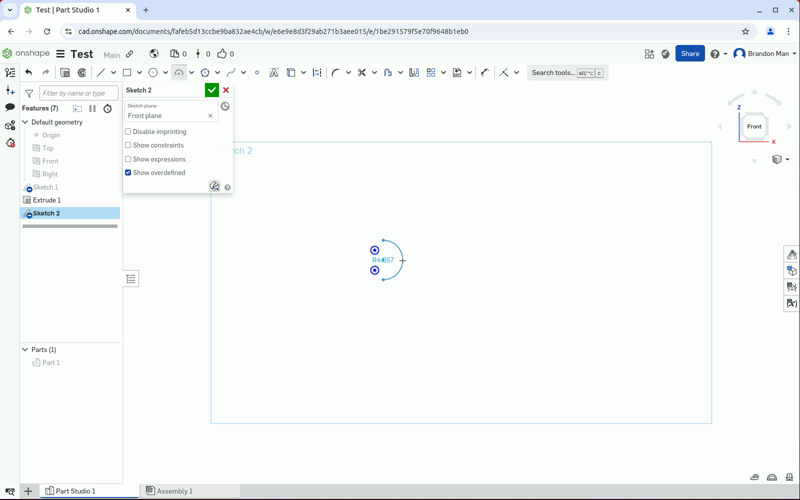
key_up(shift)
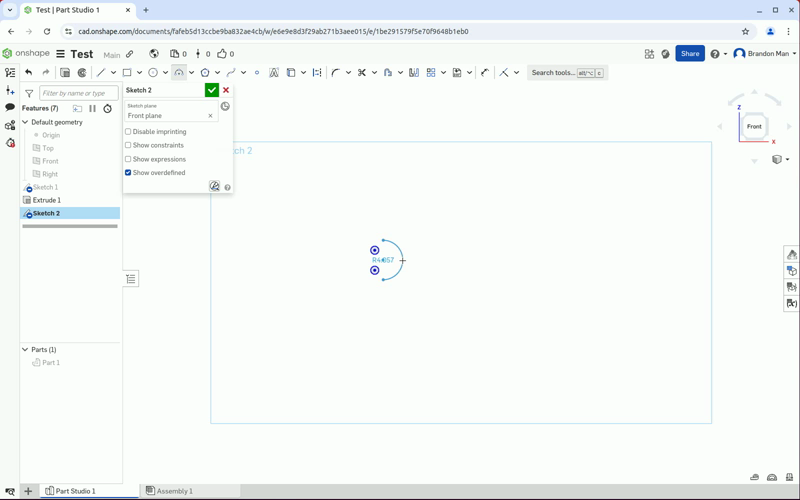
key(esc)
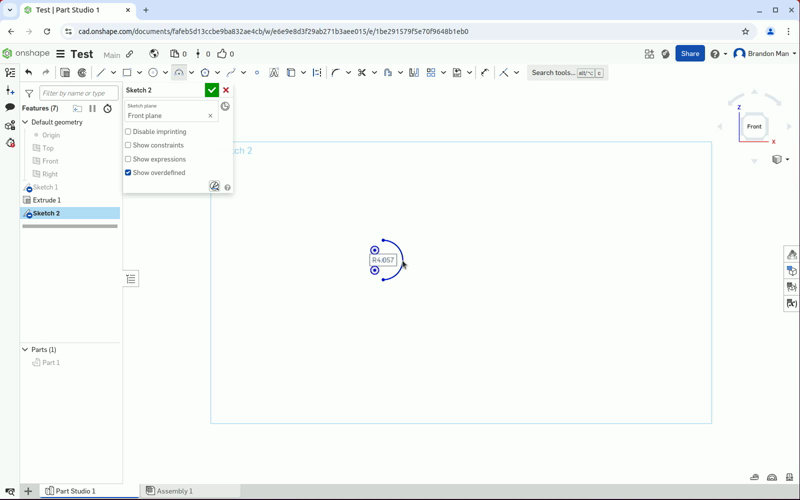
key(l)
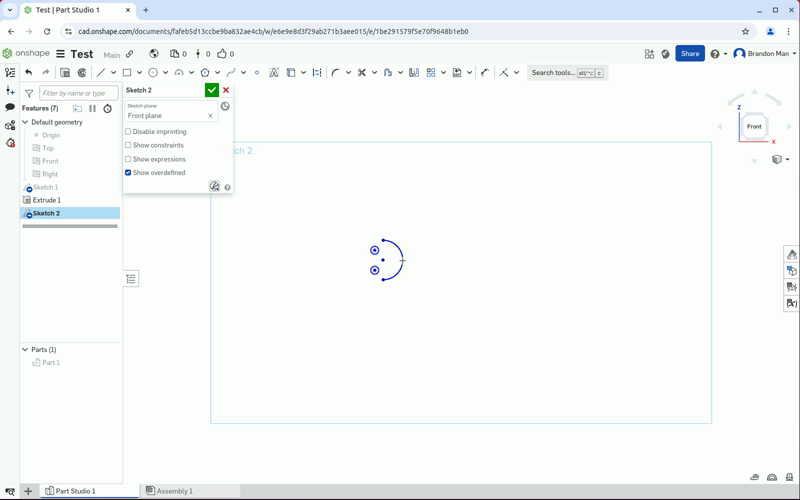
mouse_move(383, 240)
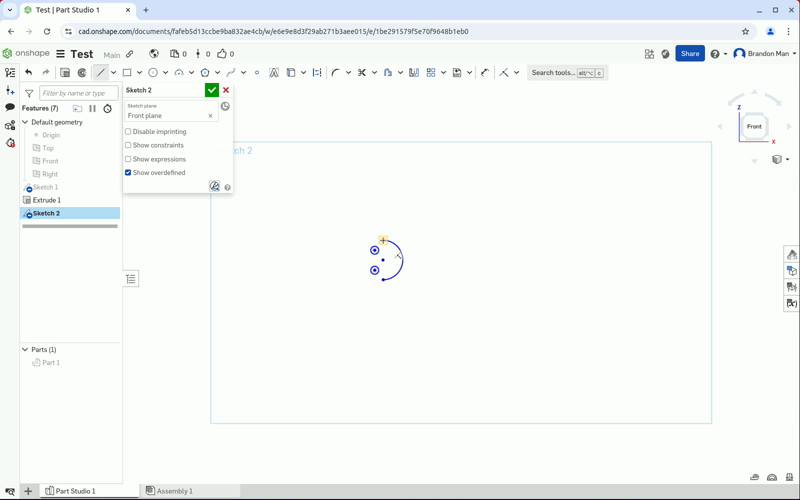
click(383, 240)
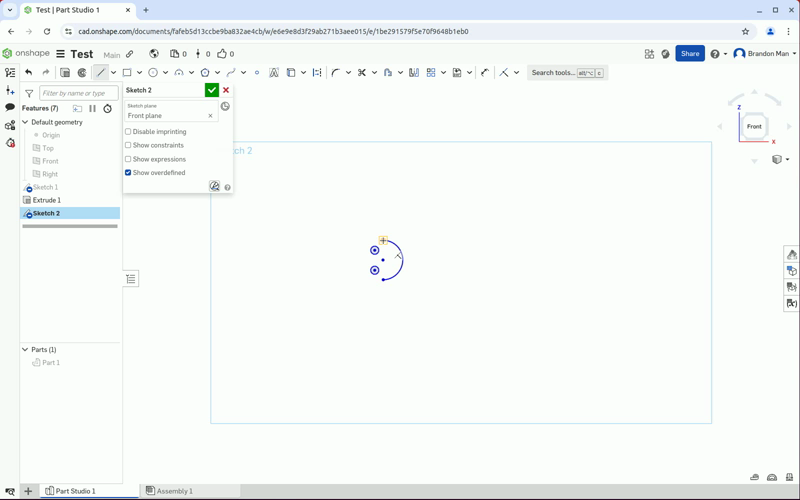
mouse_move(413, 240)
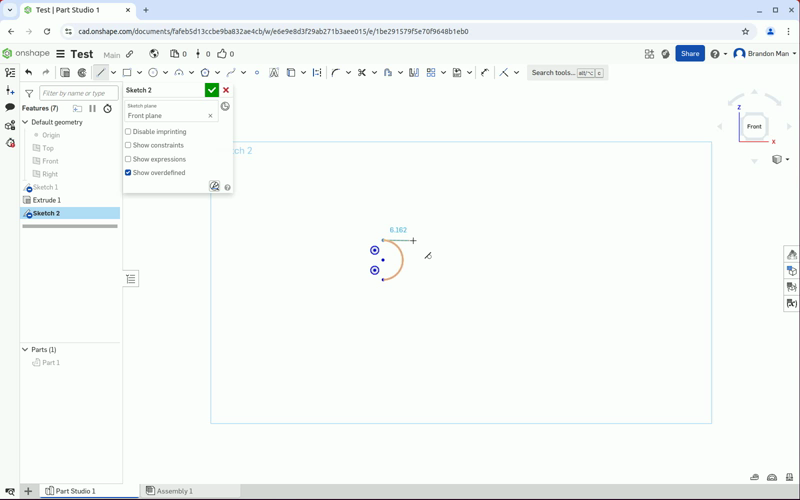
key_down(shift)
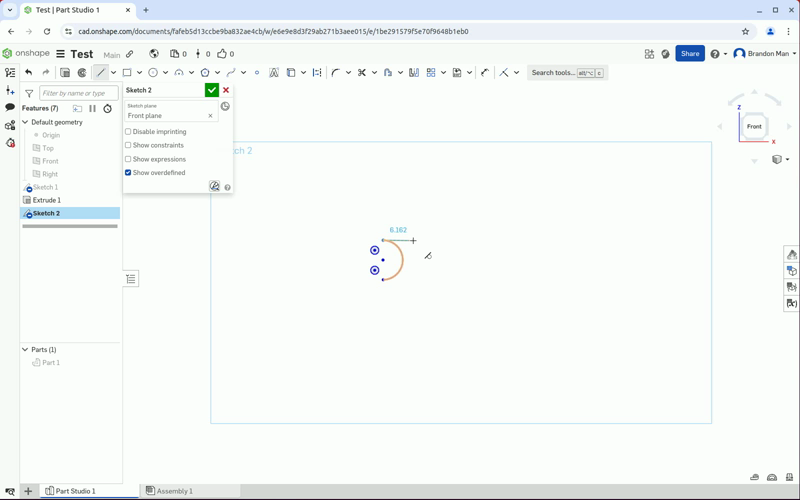
mouse_move(383, 279)
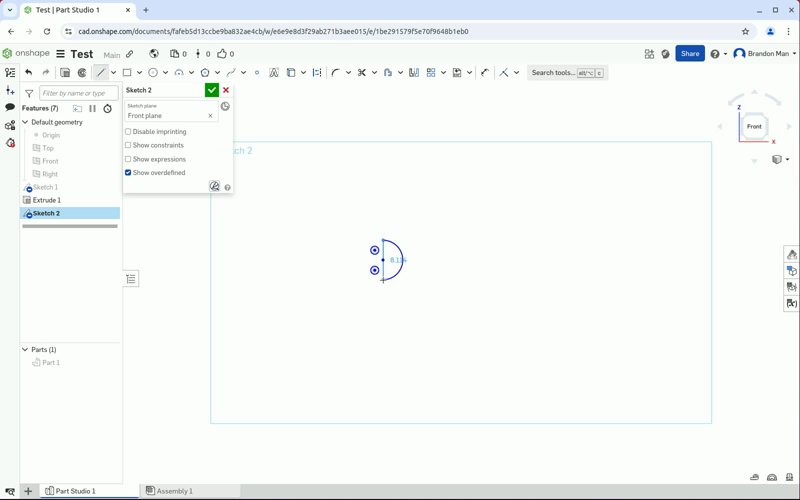
key_up(shift)
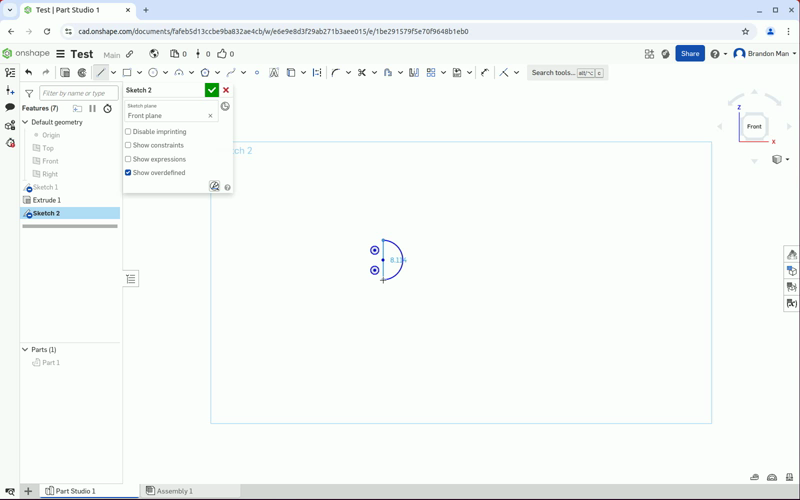
click(383, 279)
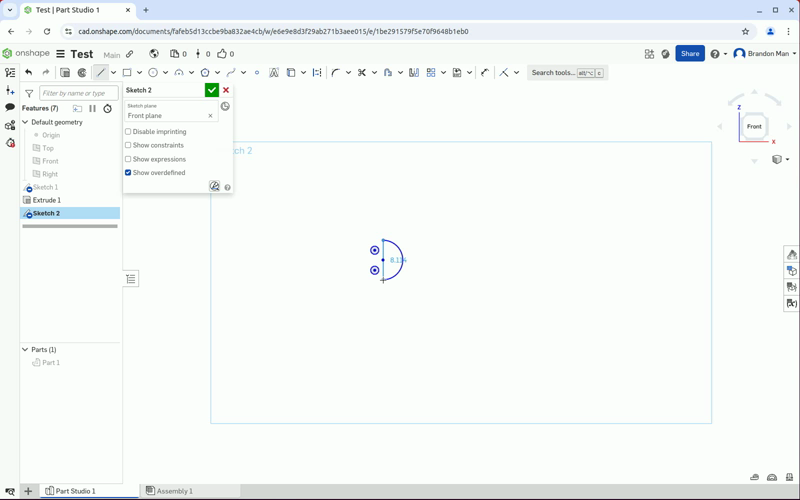
key(esc)
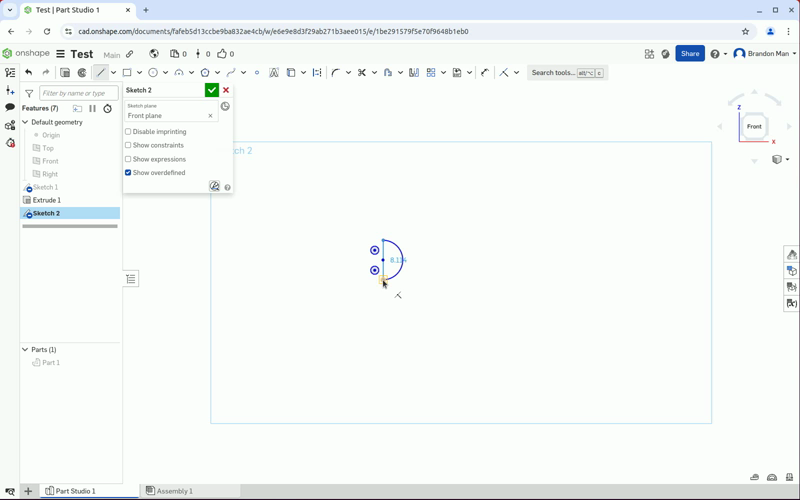
mouse_move(387, 242)
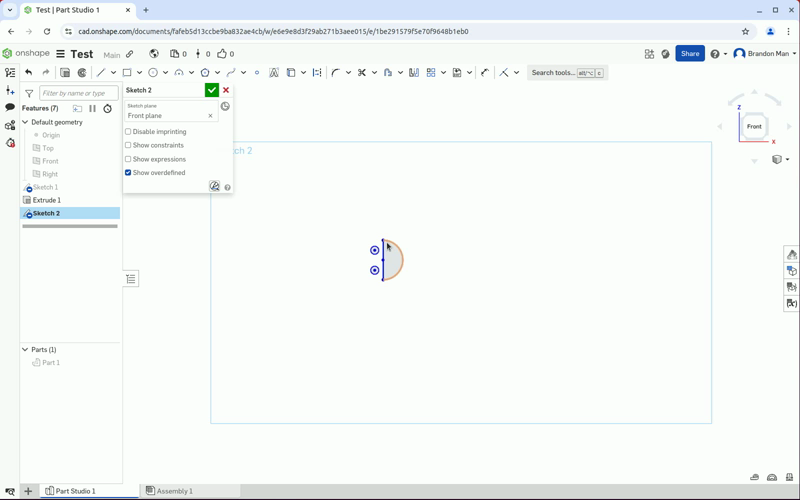
scroll(6)
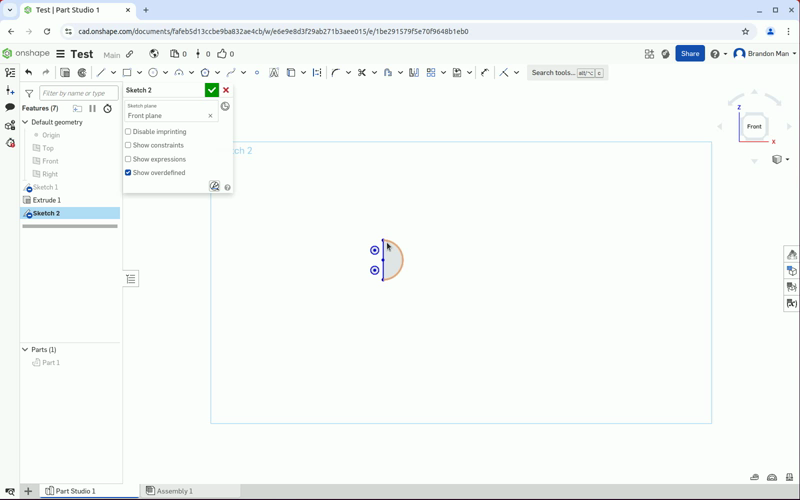
scroll(6)
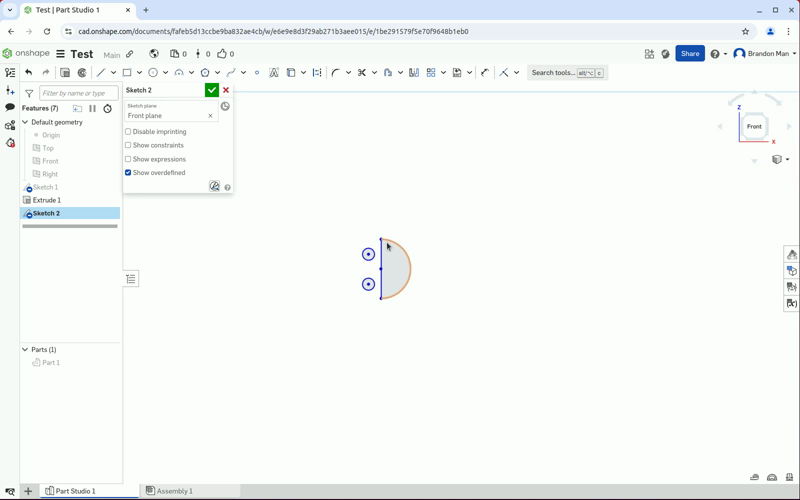
scroll(6)
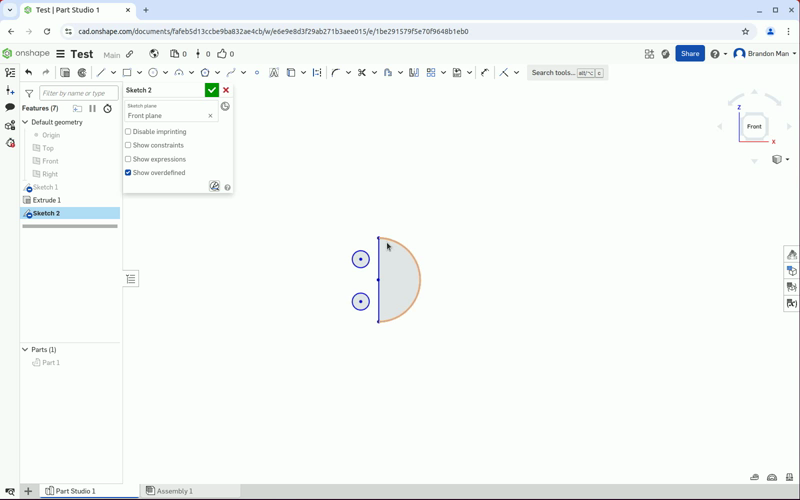
scroll(6)
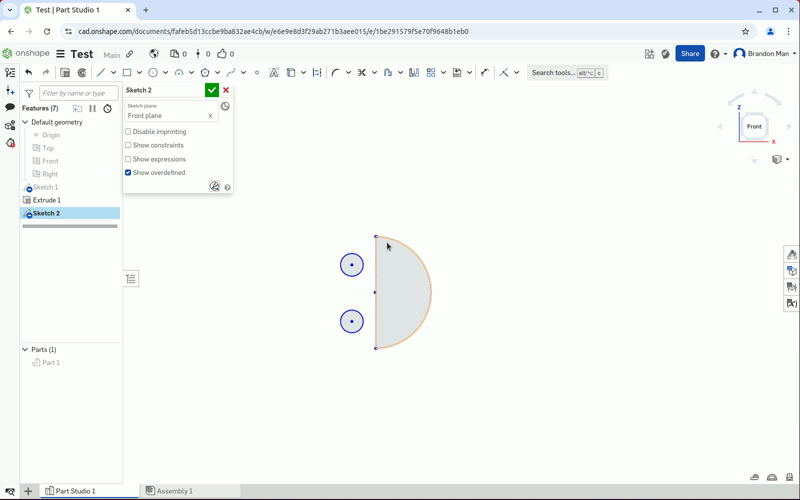
scroll(6)
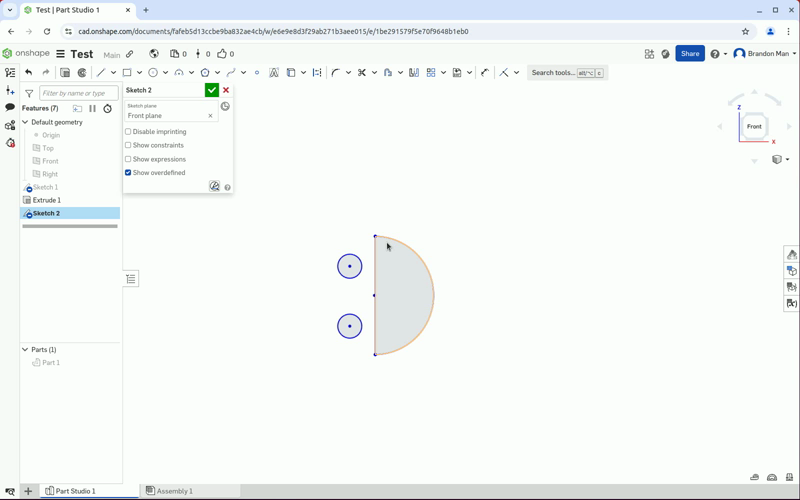
scroll(6)
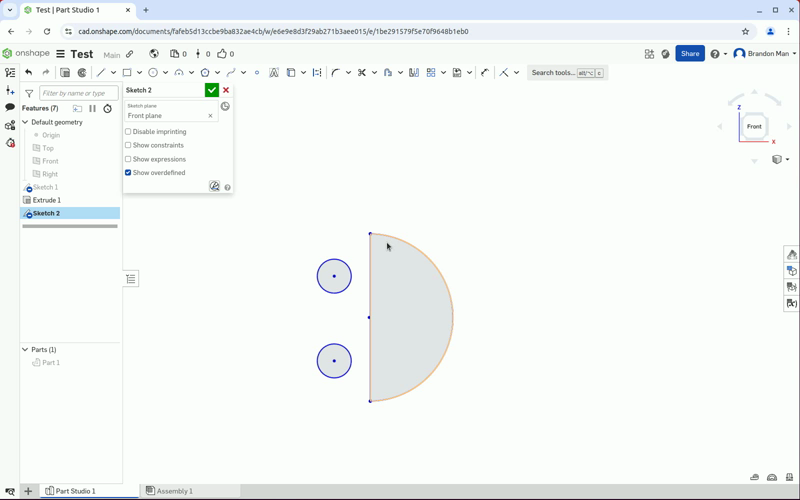
scroll(6)
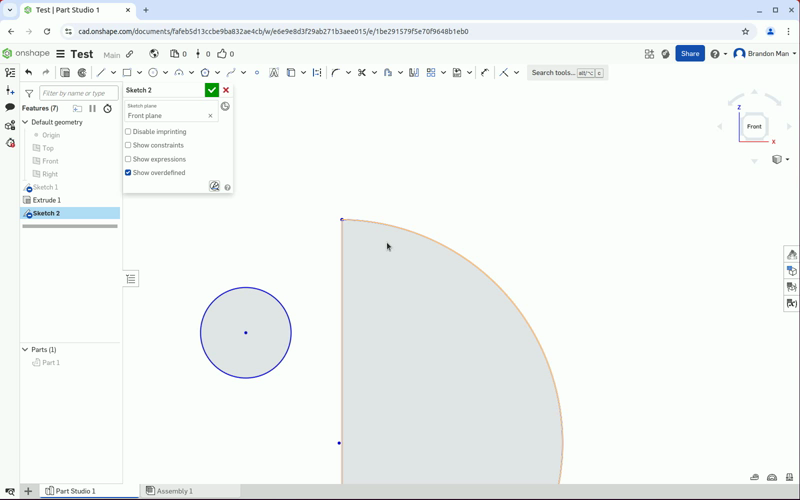
click(387, 242)
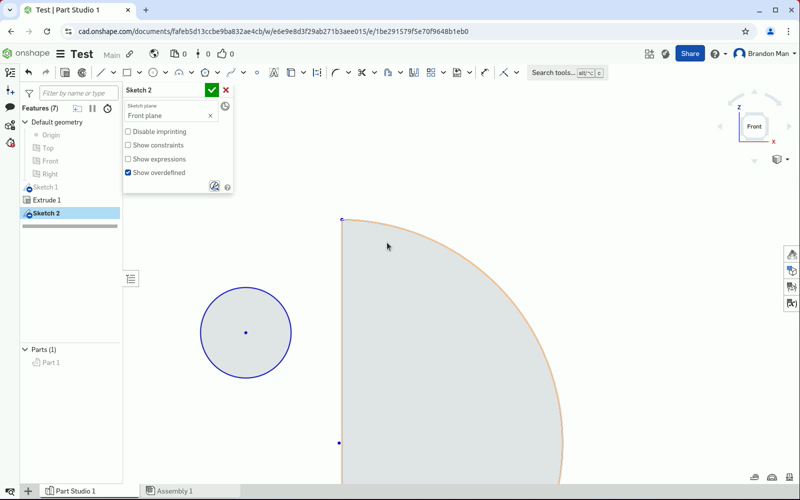
scroll(-6)
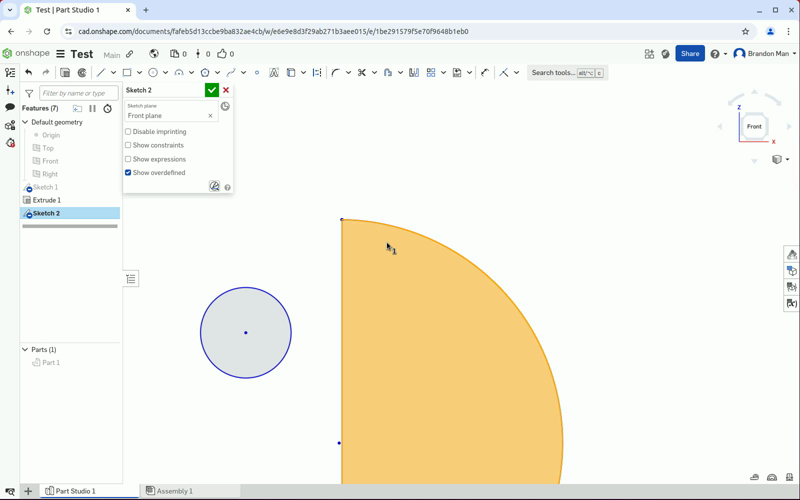
scroll(-6)
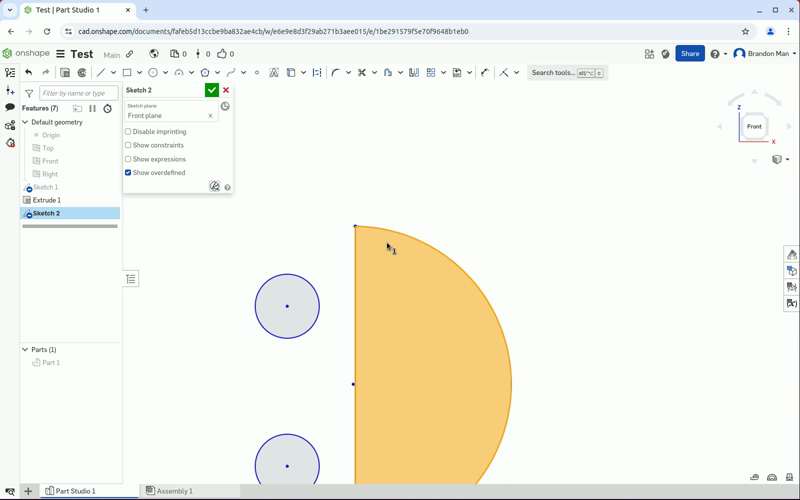
scroll(-6)
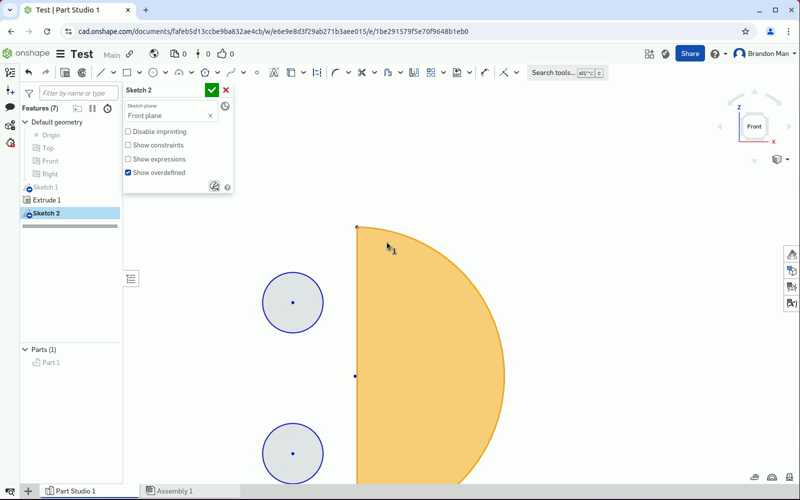
scroll(-6)
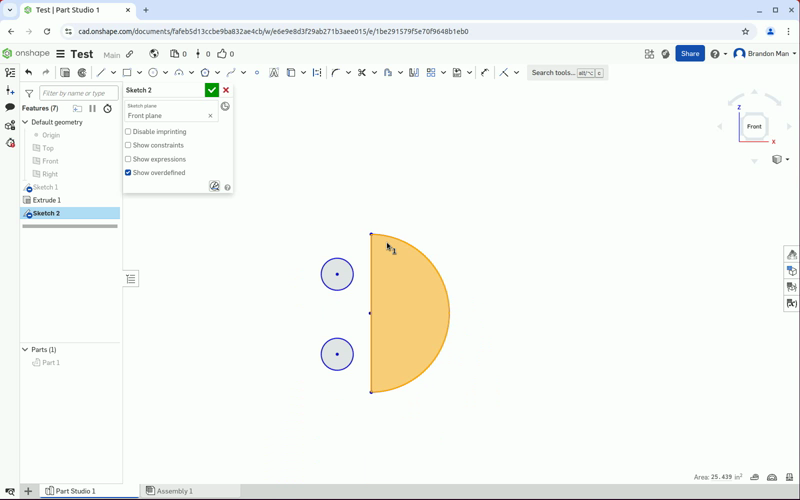
scroll(-6)
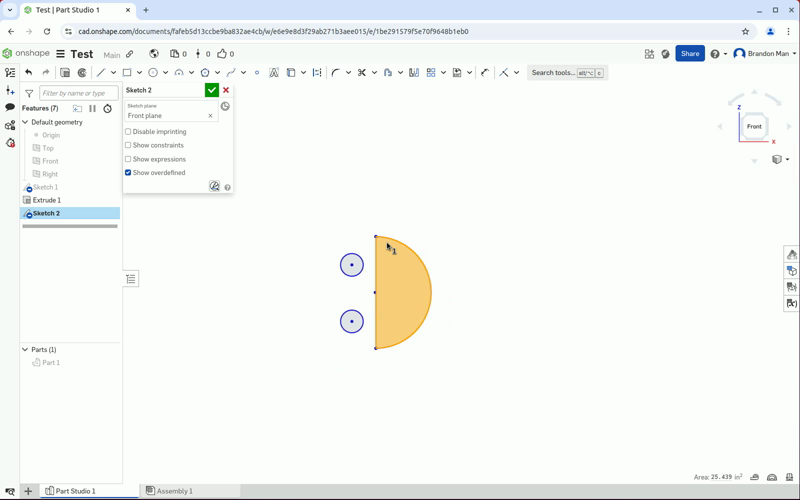
scroll(-6)
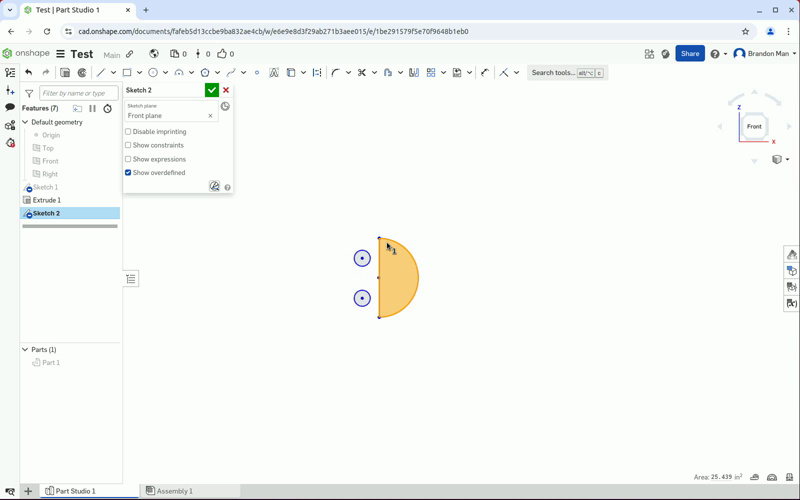
scroll(-6)
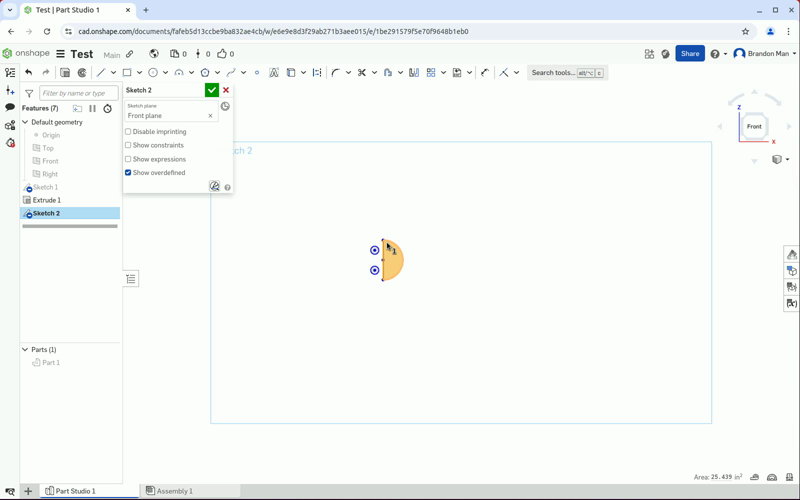
mouse_move(73, 352)
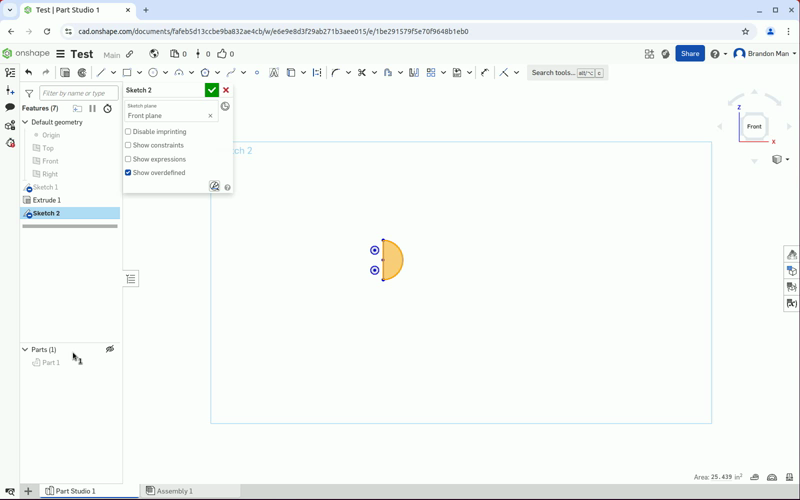
key(shift+y)
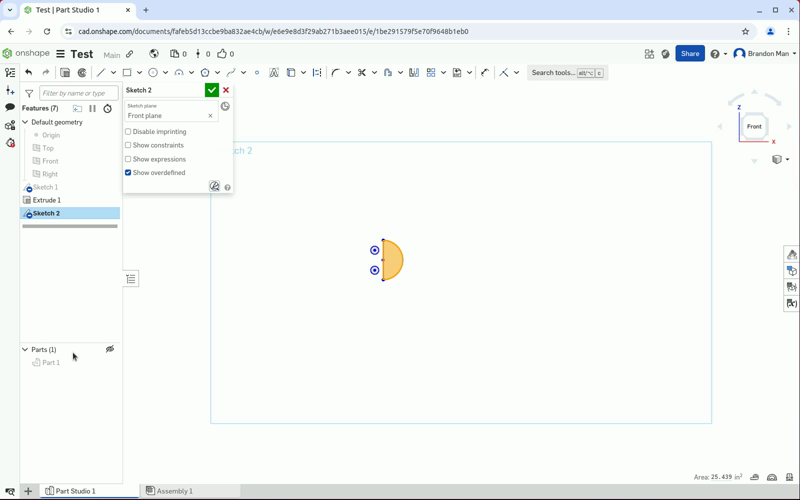
key(shift+e)
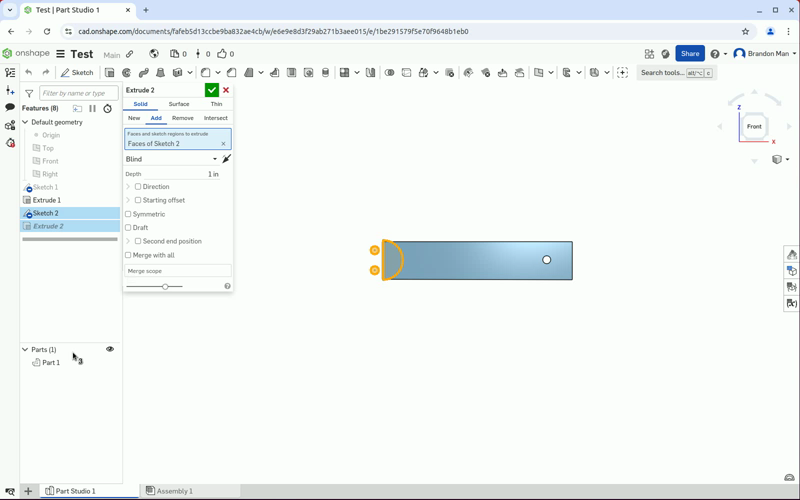
mouse_move(143, 106)
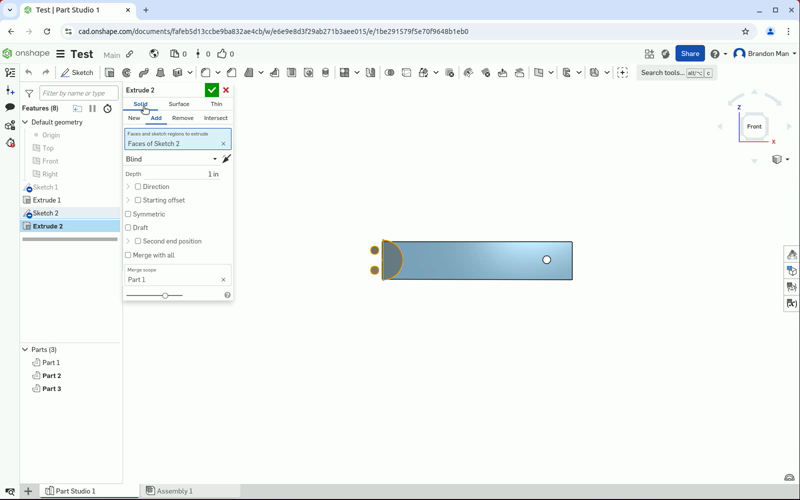
click(143, 106)
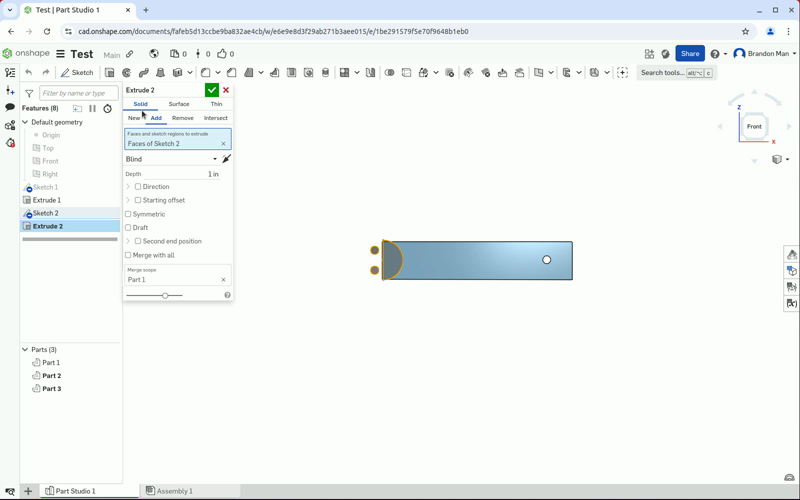
mouse_move(137, 120)
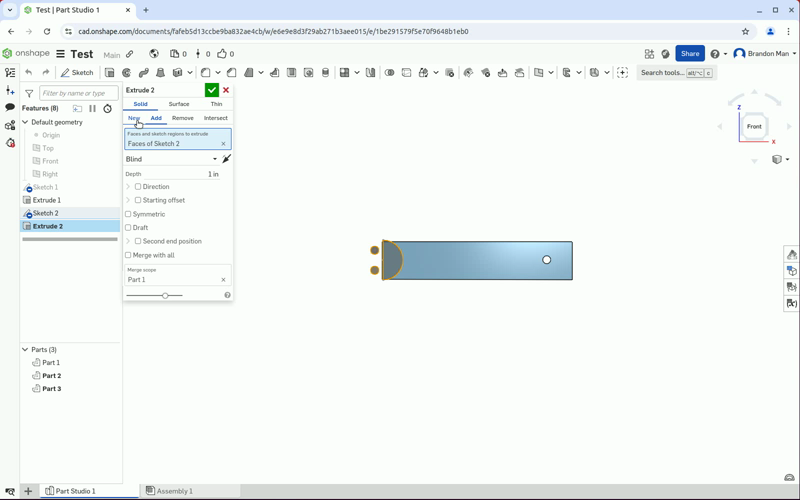
click(137, 120)
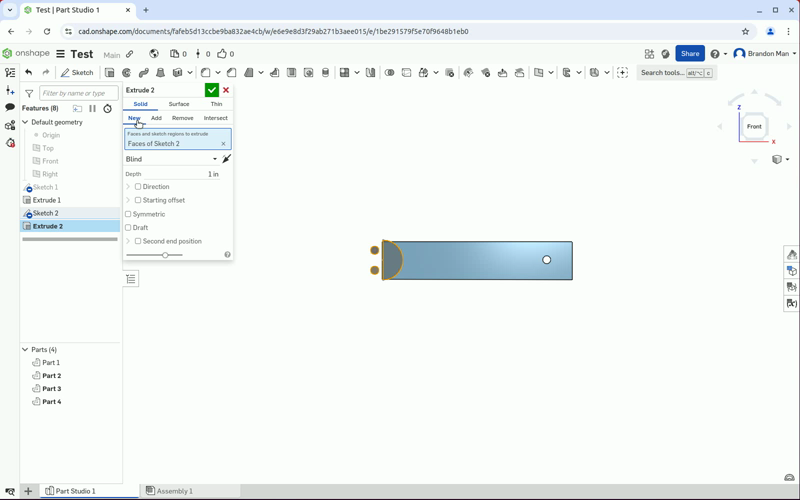
key(tab, 4)
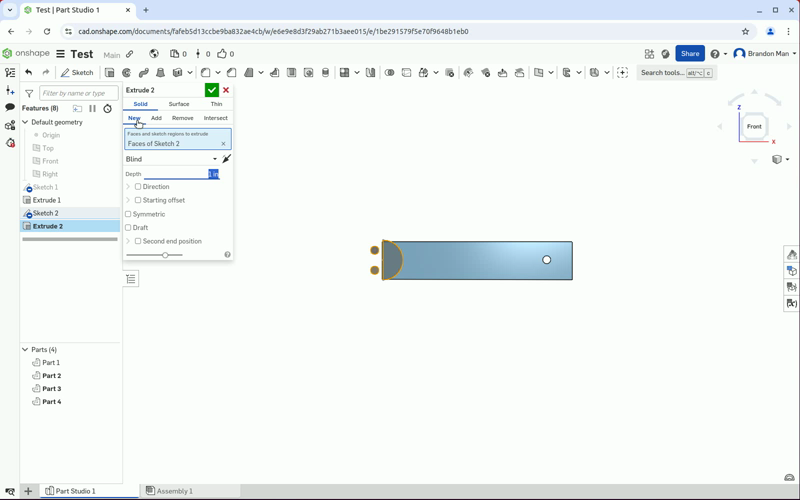
text(1.685)
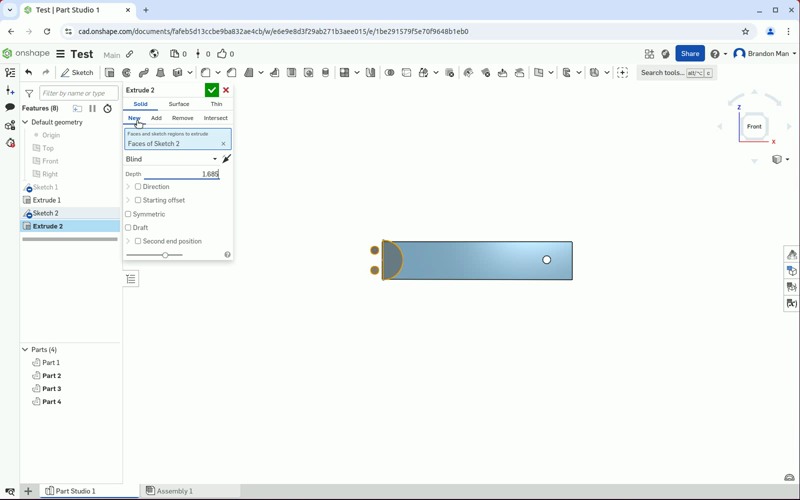
key(enter)
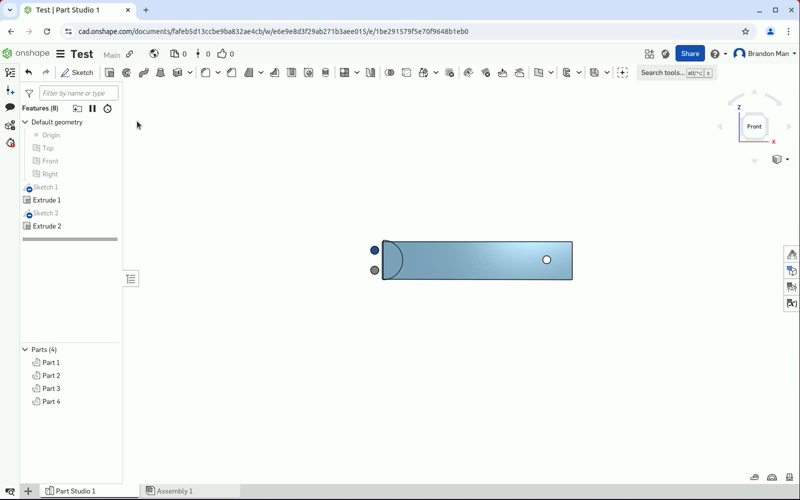
key(shift+h)
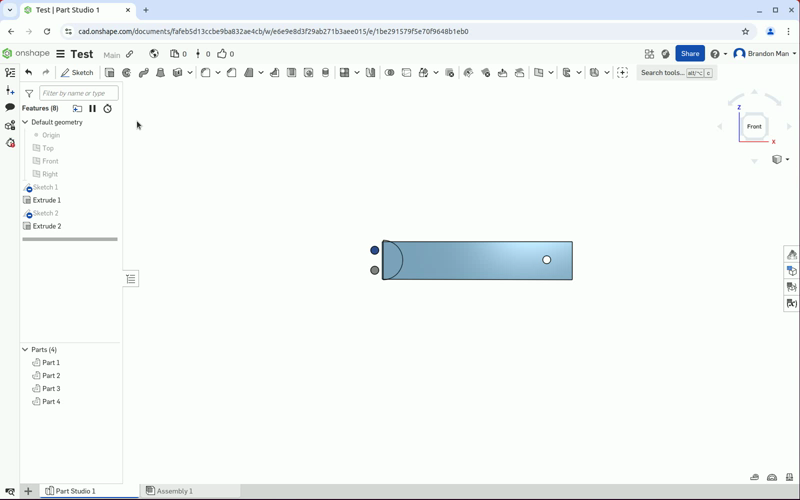
key(shift+h)
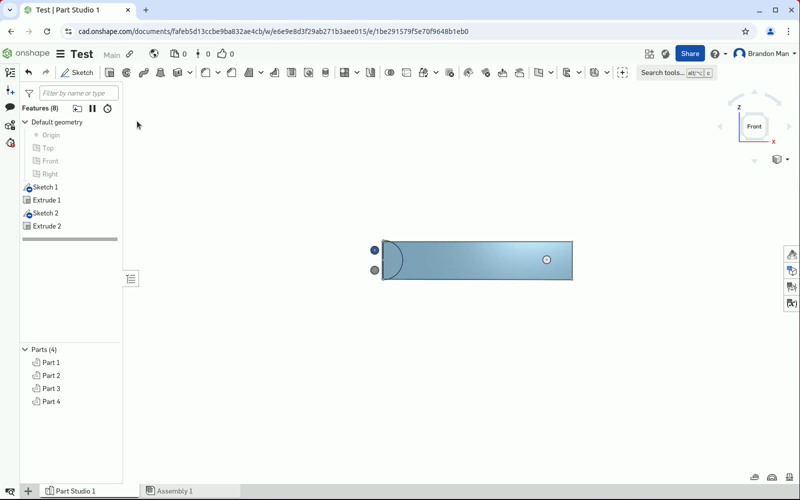
key(shift+7)
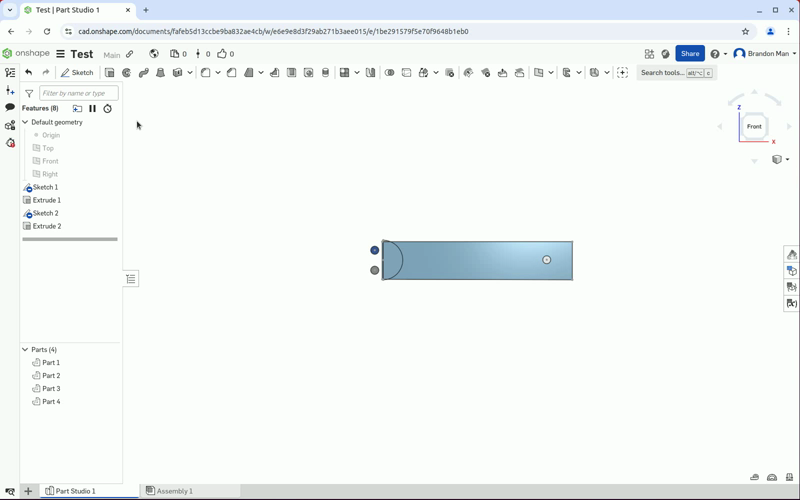
key(left, 2)
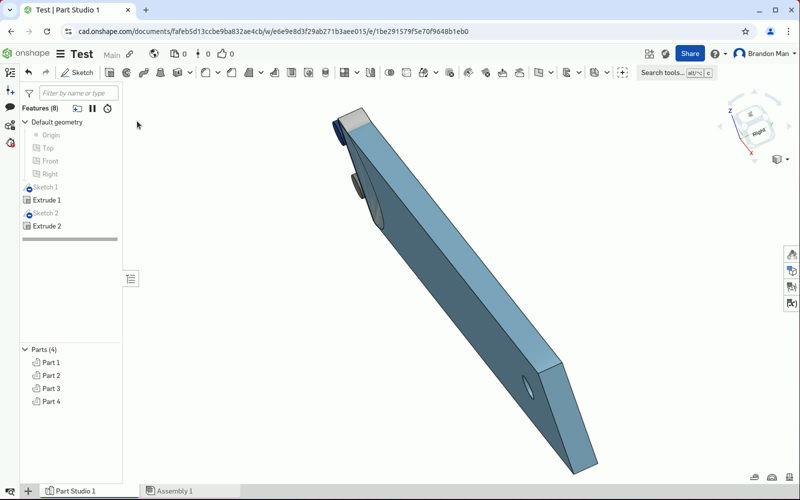
key(down, 2)
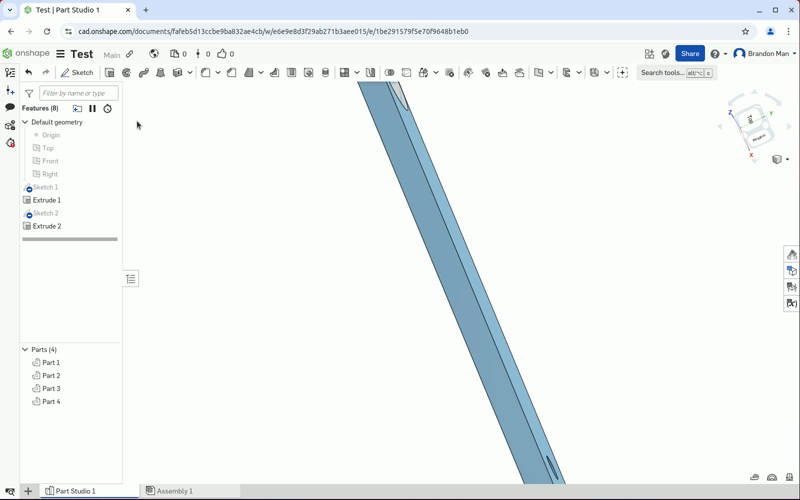
key(up, 2)
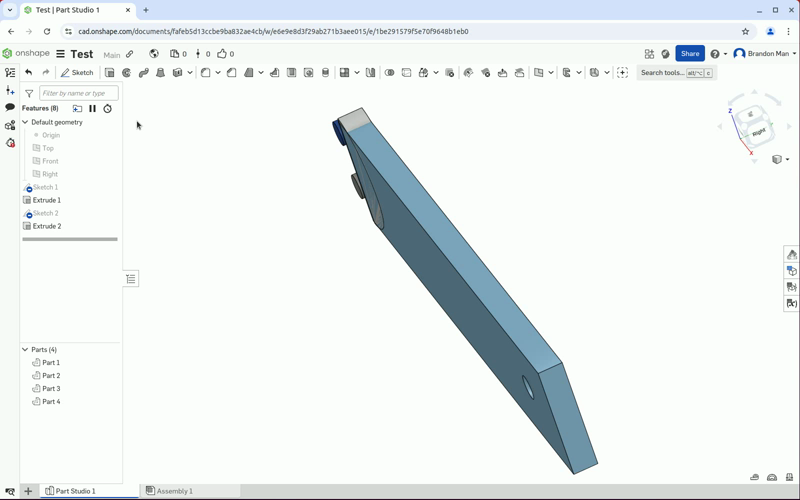
key(right, 2)
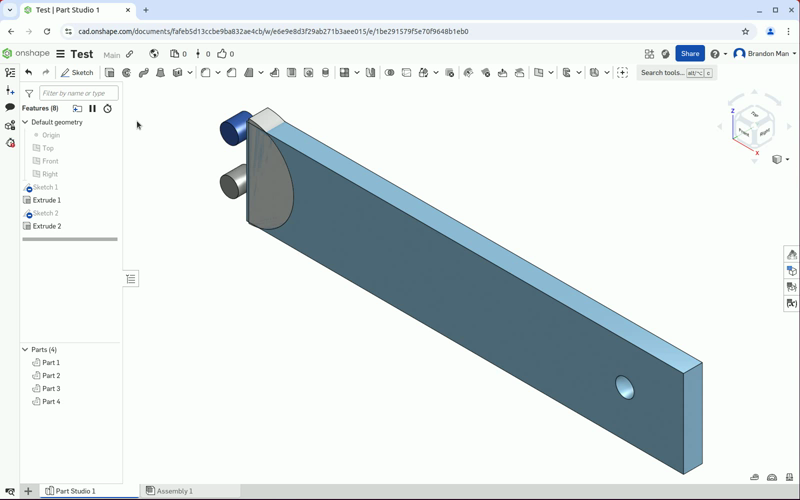
mouse_move(73, 189)
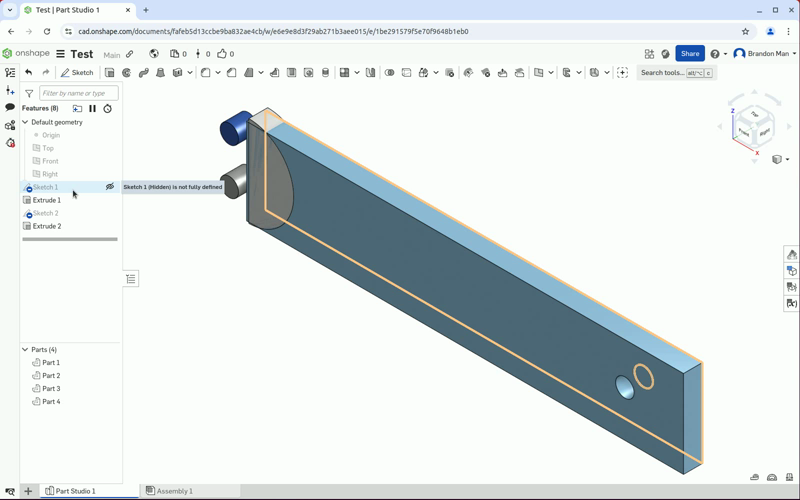
click(73, 189)